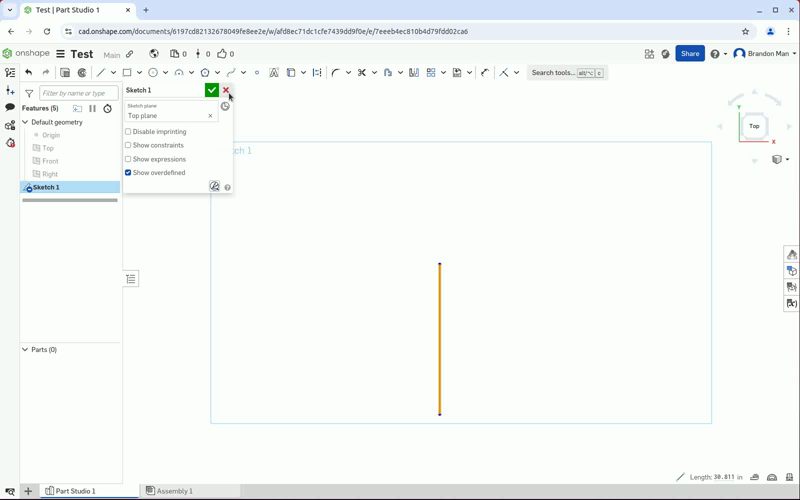
key(shift+h)
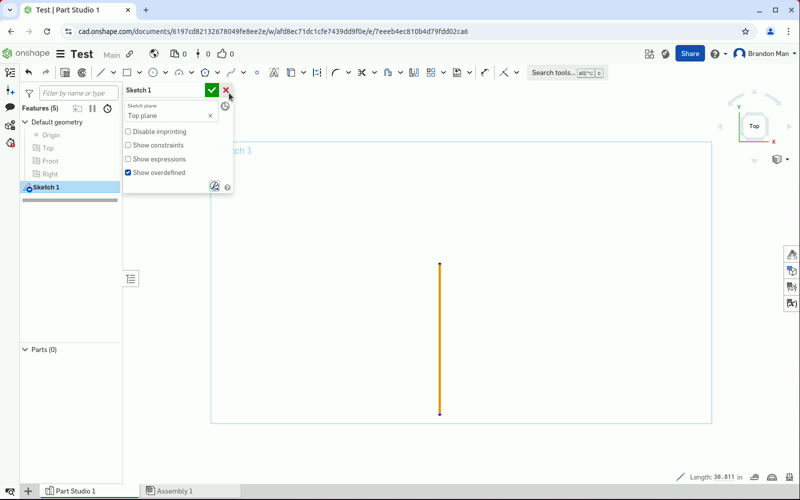
key(shift+s)
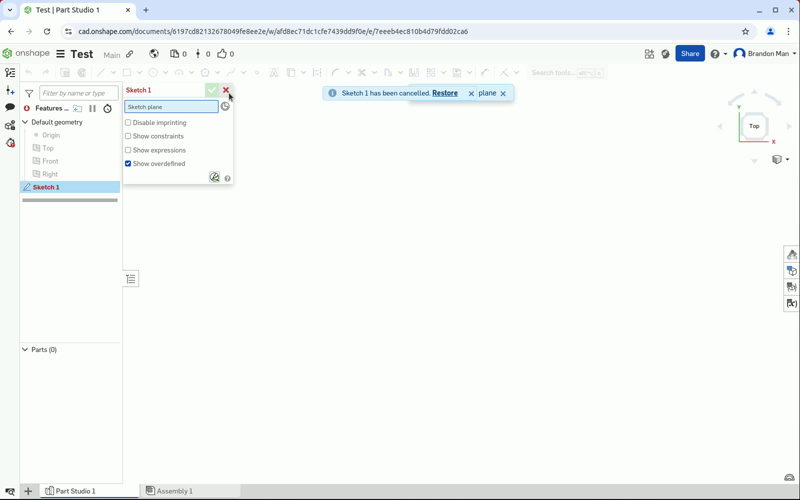
mouse_move(73, 150)
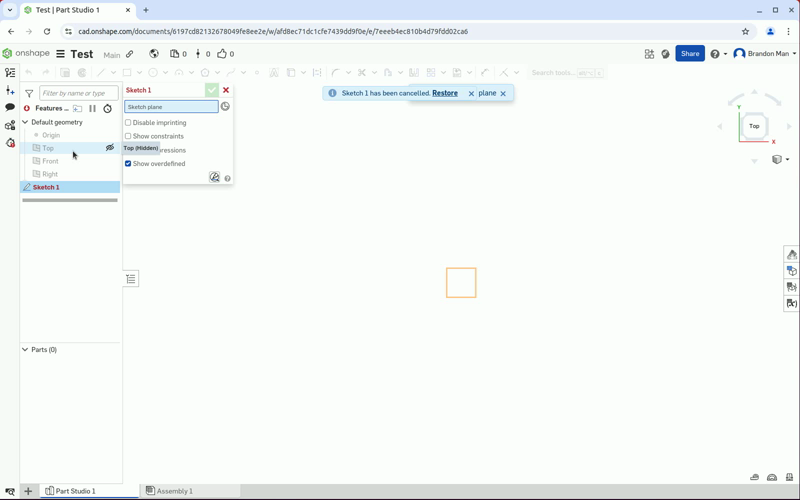
click(73, 150)
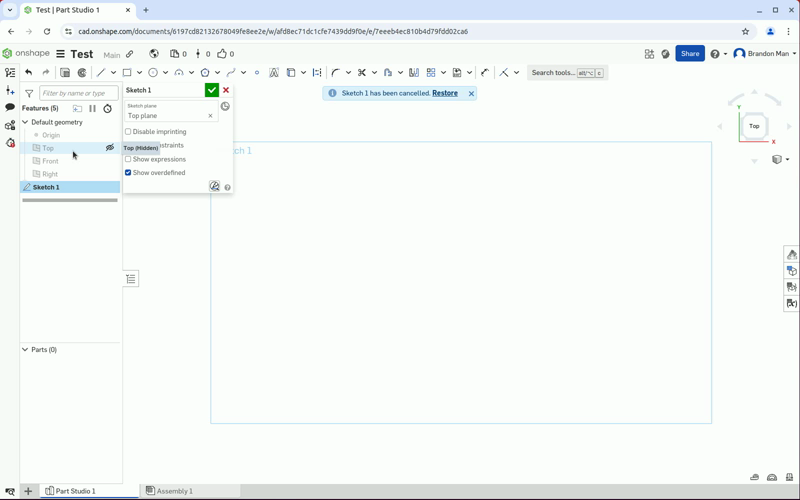
mouse_move(73, 352)
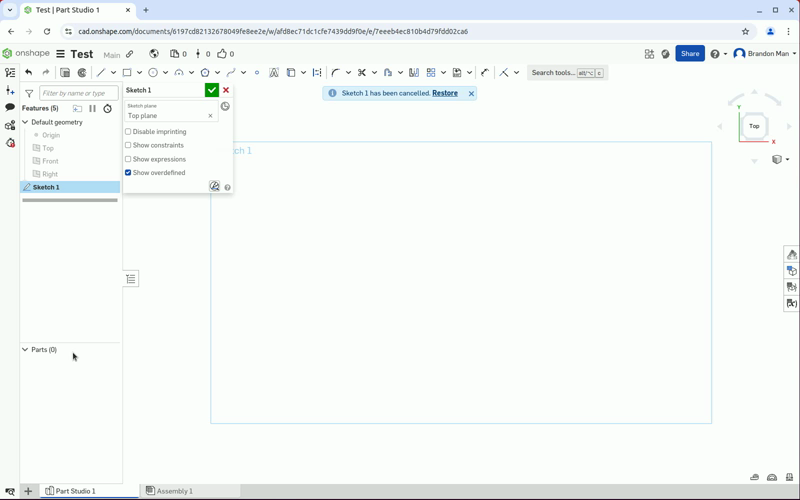
key(y)
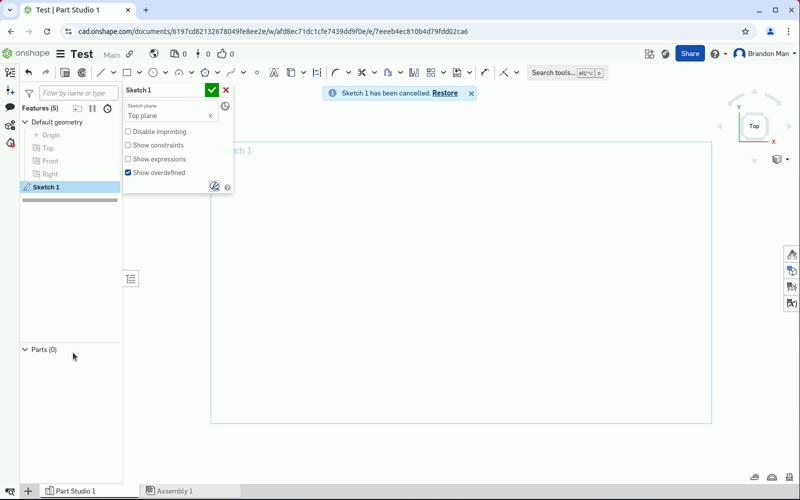
key(l)
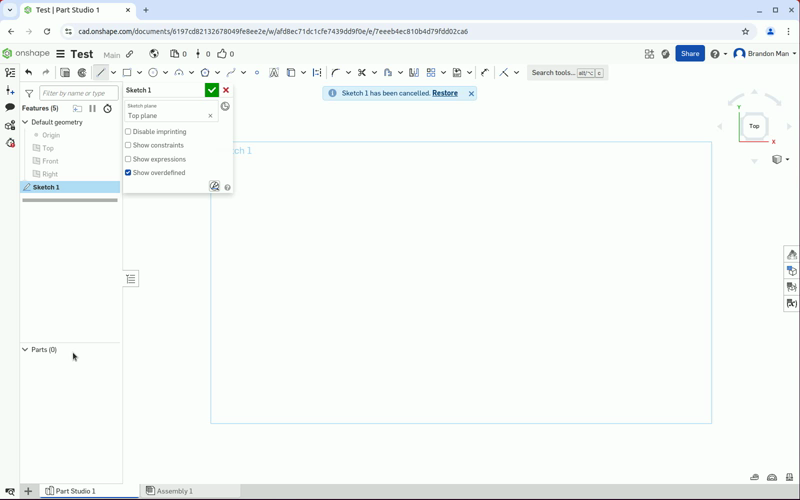
key_down(shift)
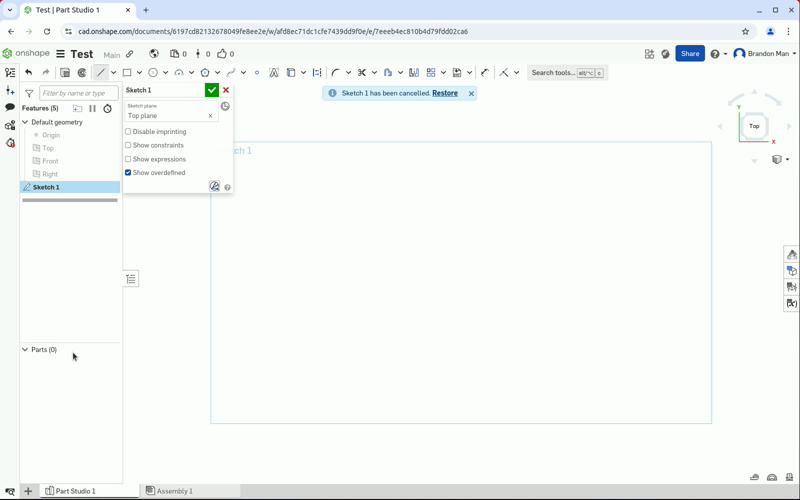
mouse_move(404, 395)
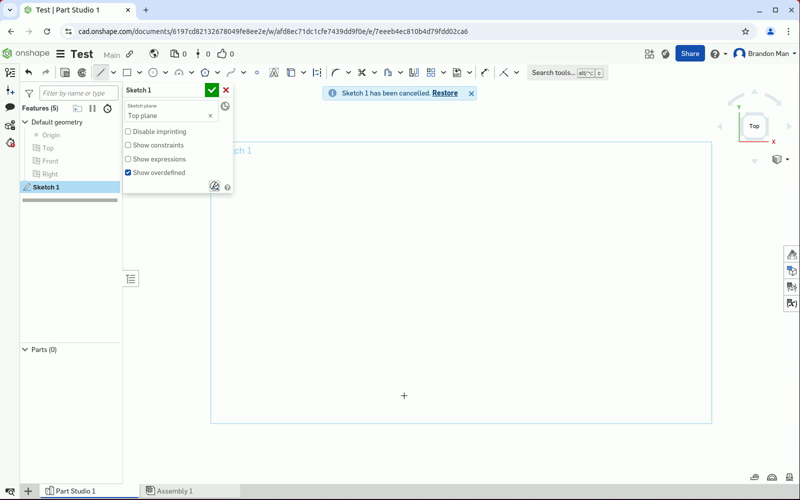
click(404, 395)
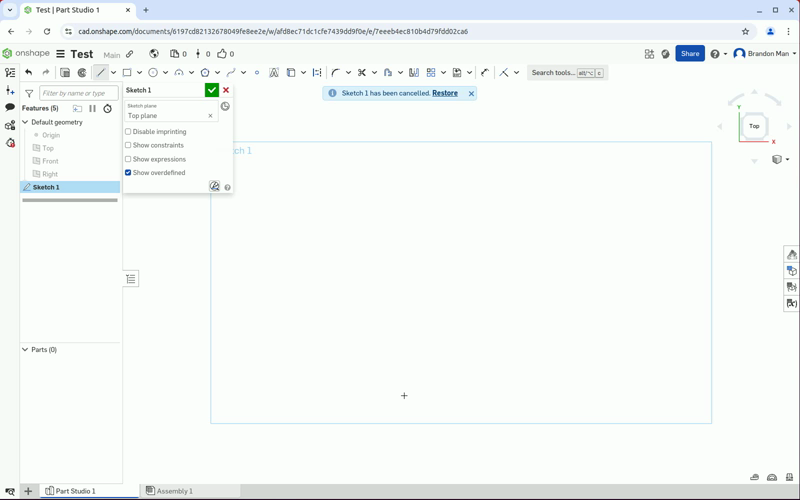
key_up(shift)
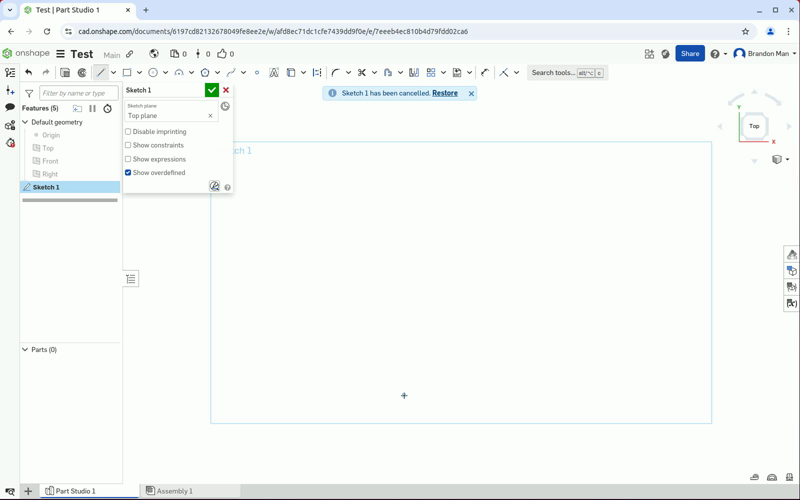
key_down(shift)
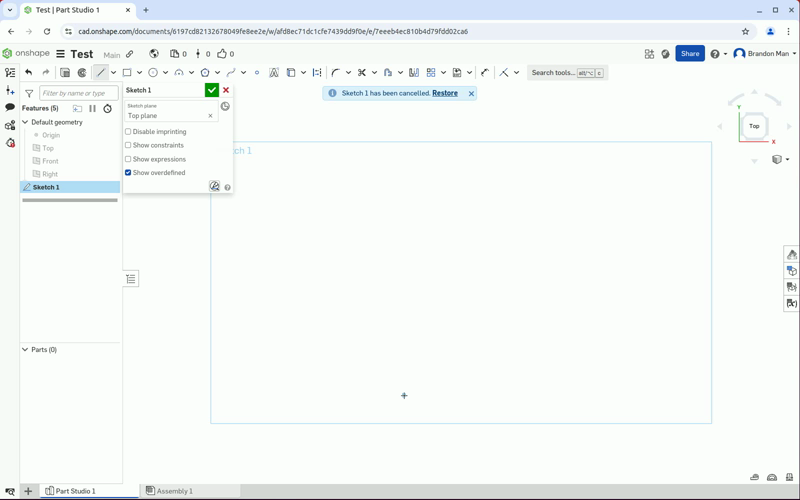
mouse_move(434, 395)
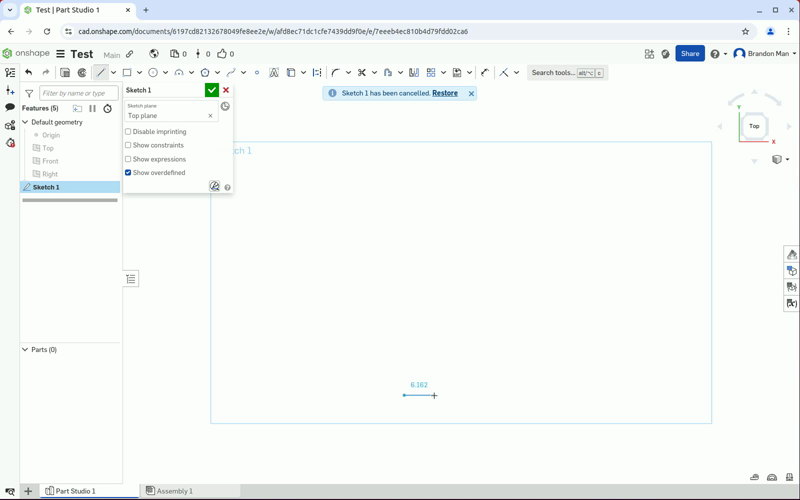
mouse_move(461, 395)
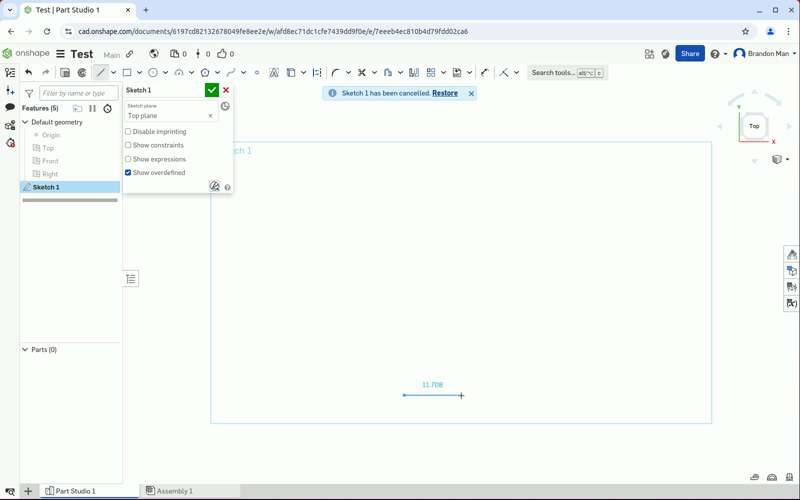
click(461, 395)
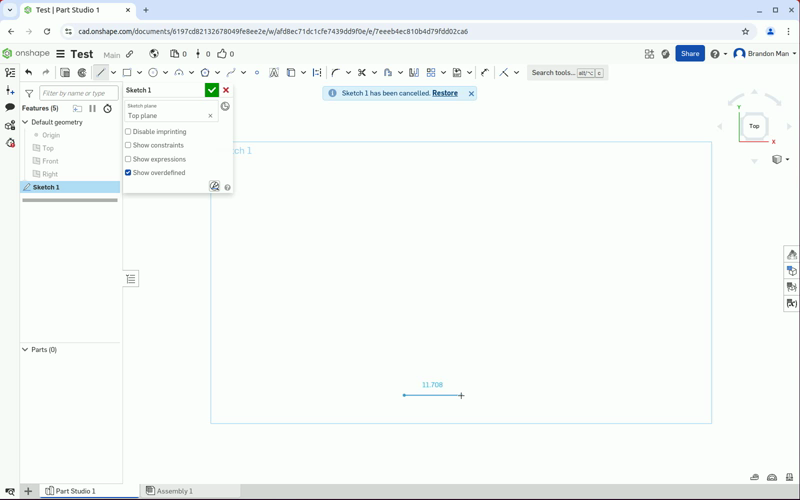
key_up(shift)
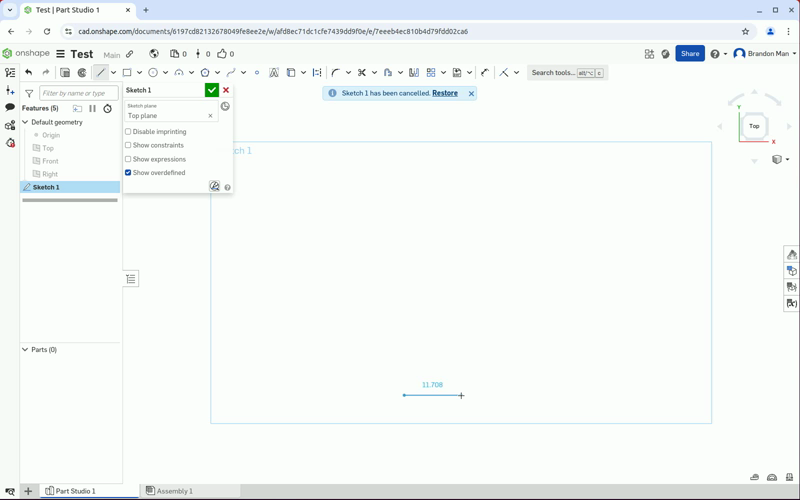
key_down(shift)
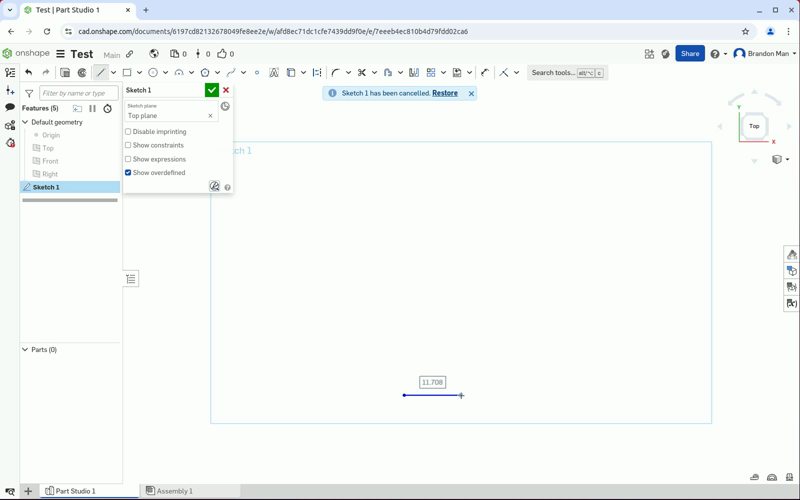
mouse_move(461, 282)
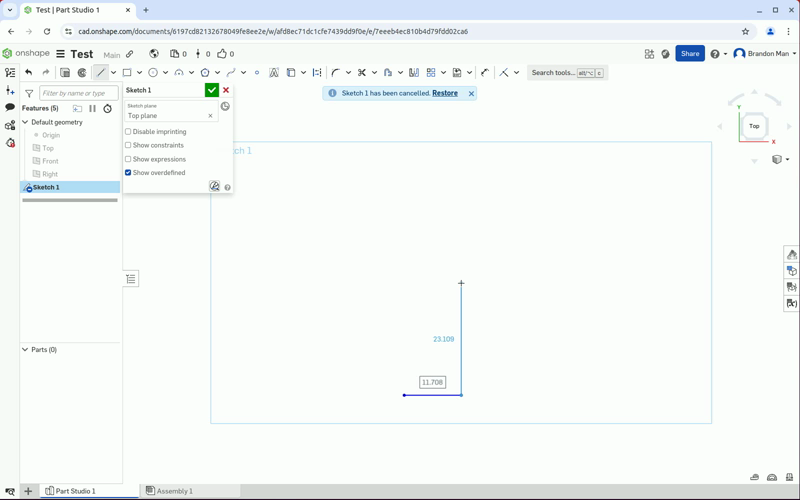
click(461, 282)
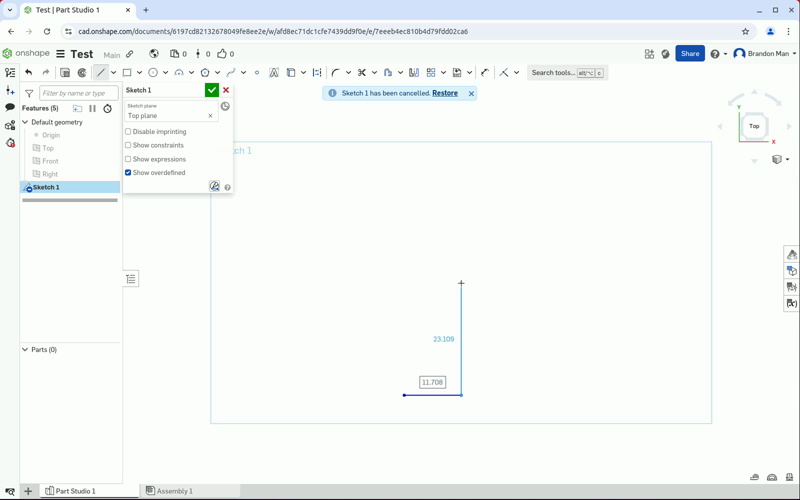
key_up(shift)
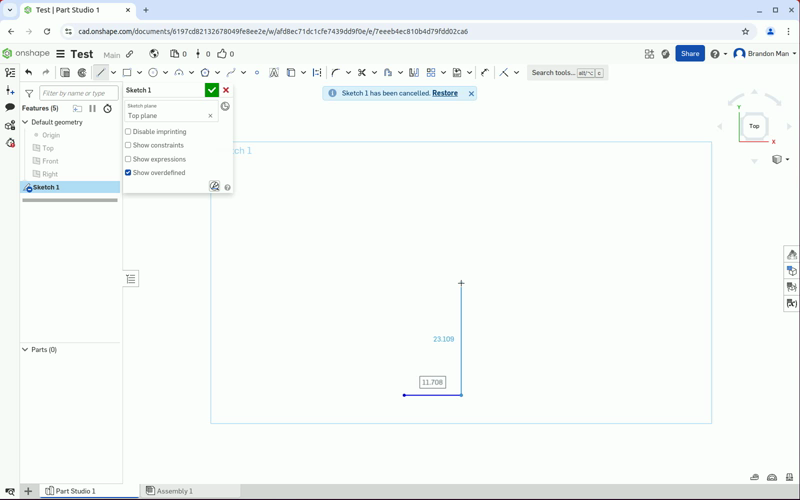
key_down(shift)
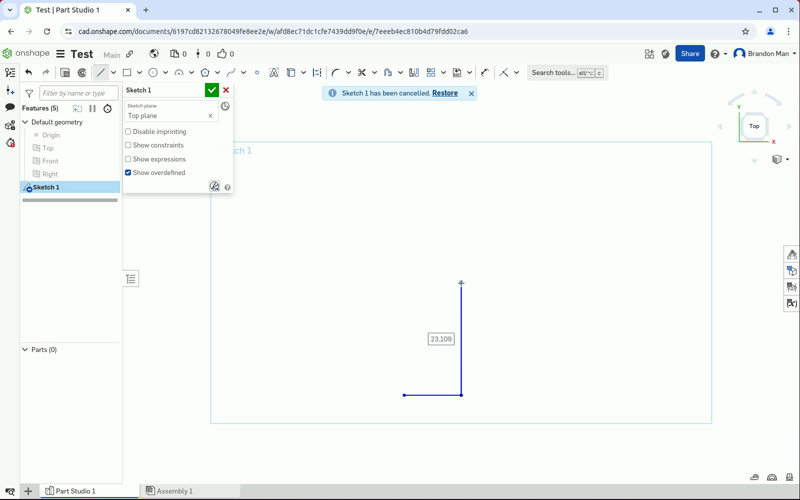
mouse_move(491, 282)
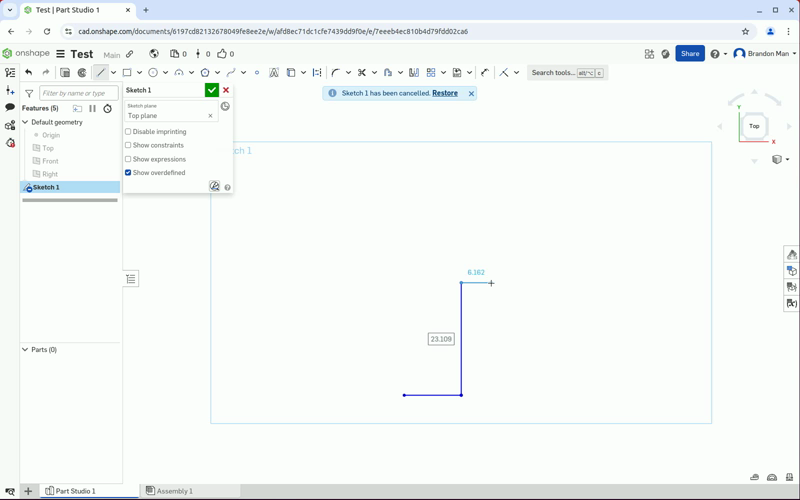
mouse_move(404, 282)
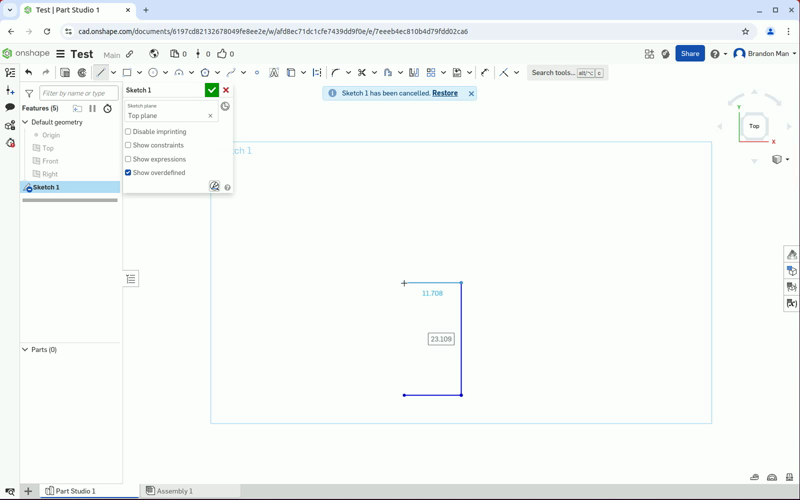
click(404, 282)
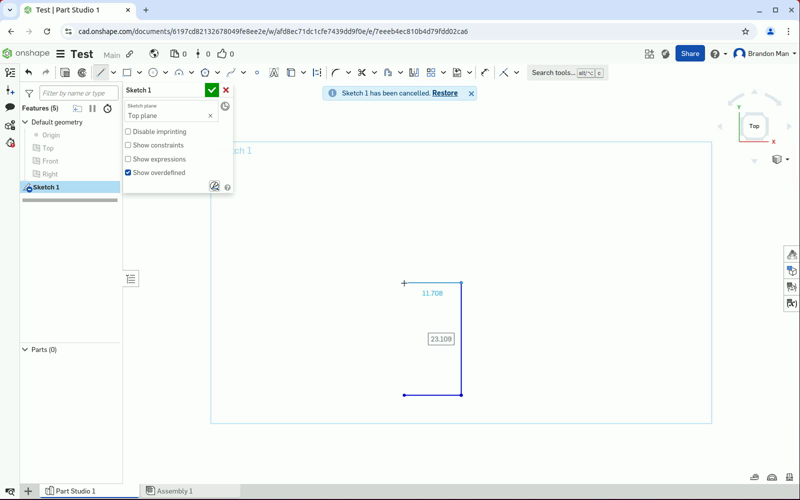
key_up(shift)
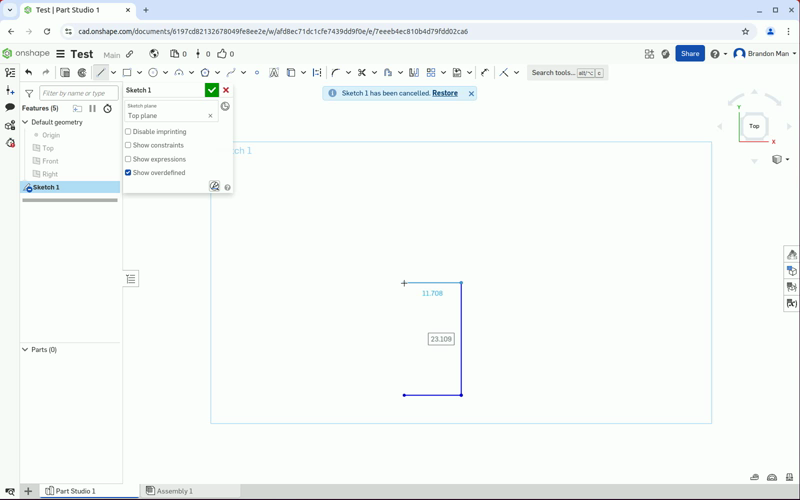
key_down(shift)
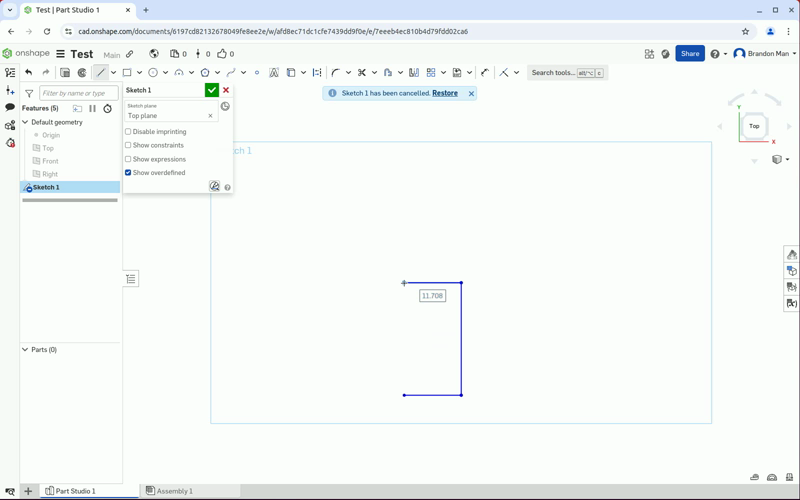
mouse_move(434, 282)
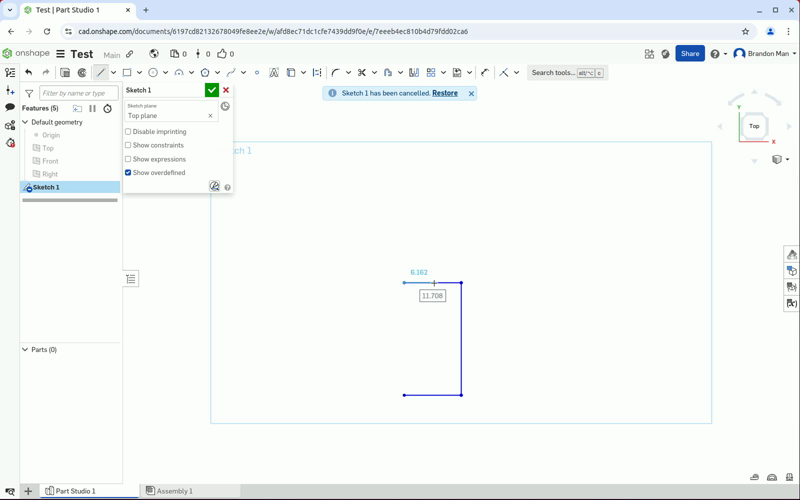
mouse_move(404, 294)
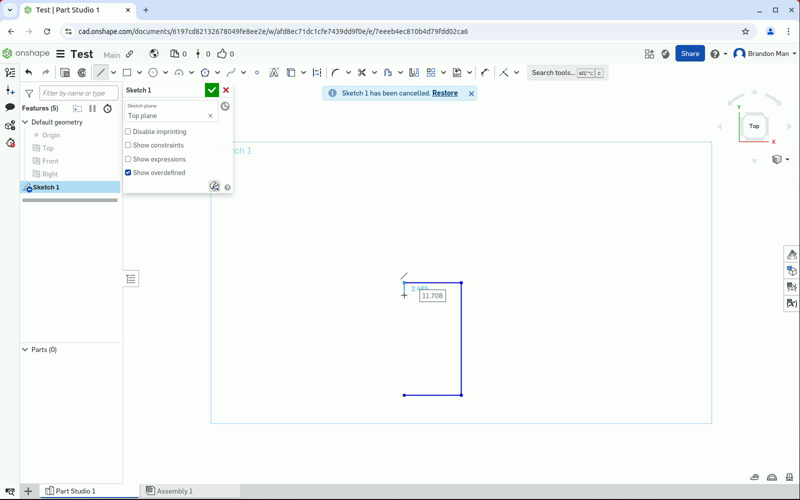
click(404, 294)
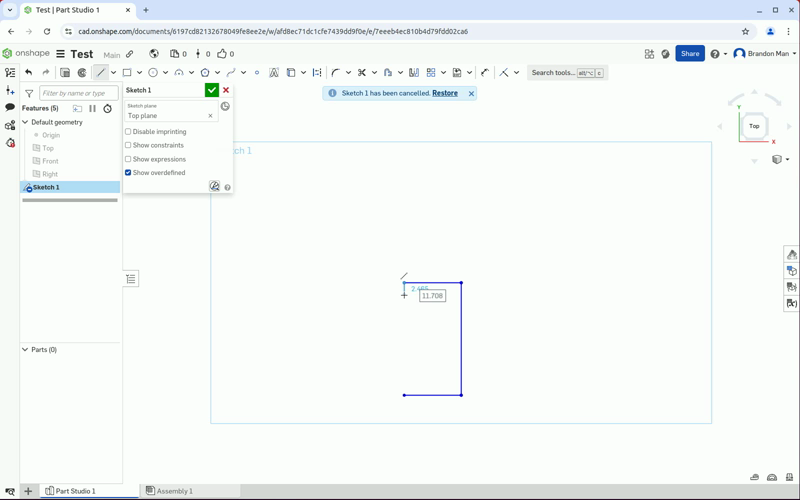
key_up(shift)
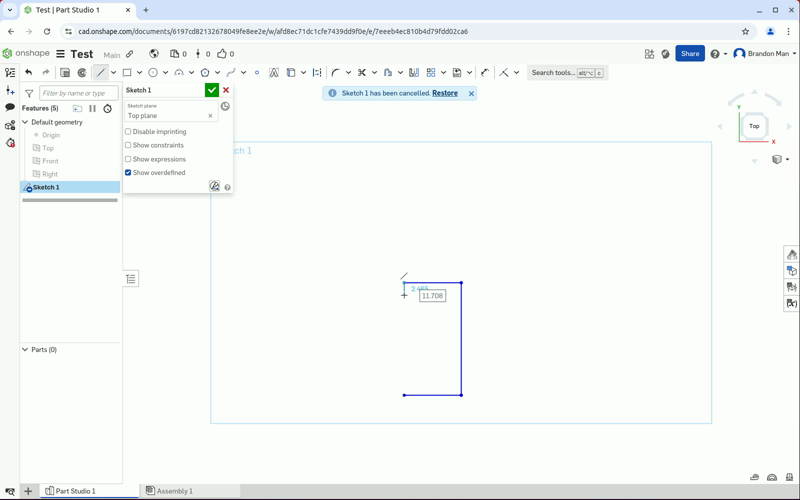
key(esc)
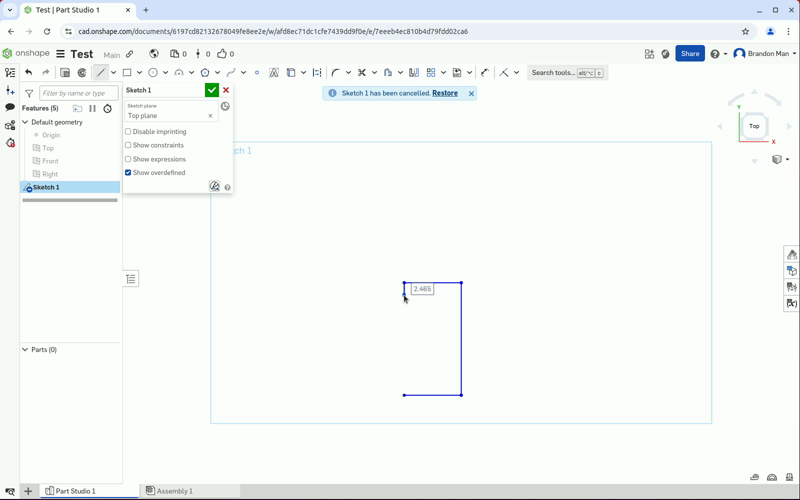
key(a)
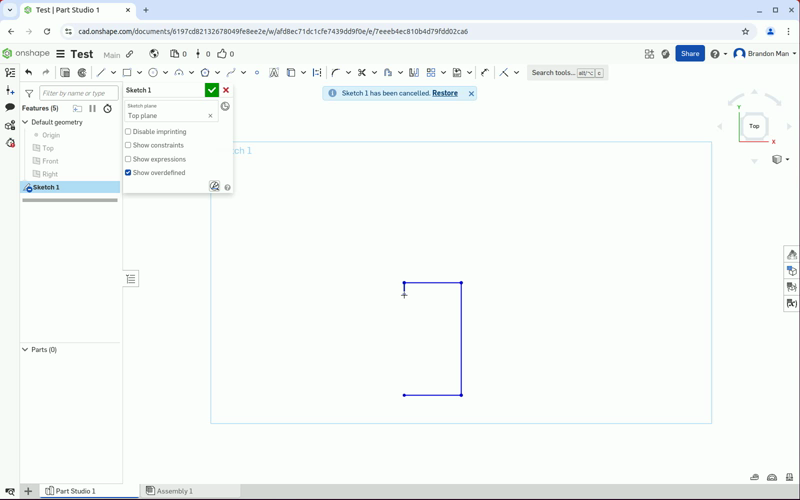
mouse_move(404, 294)
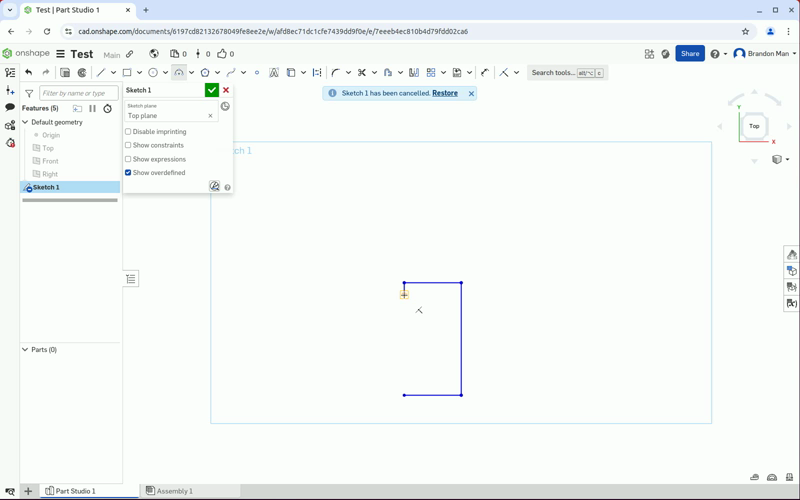
click(404, 294)
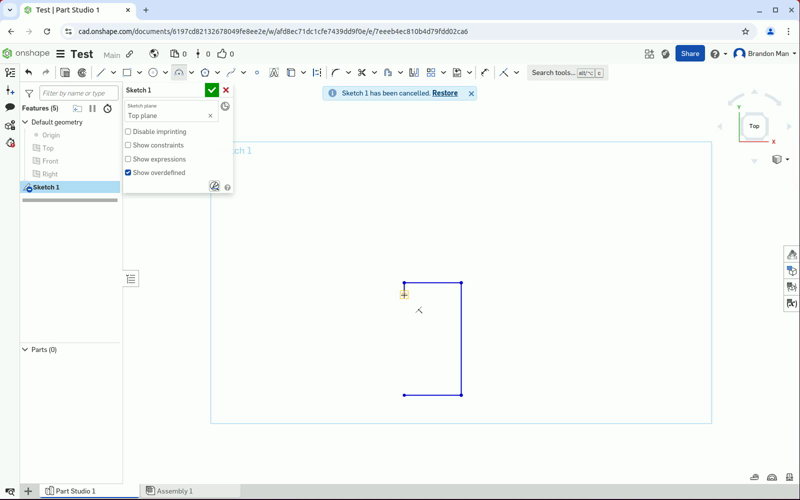
key_down(shift)
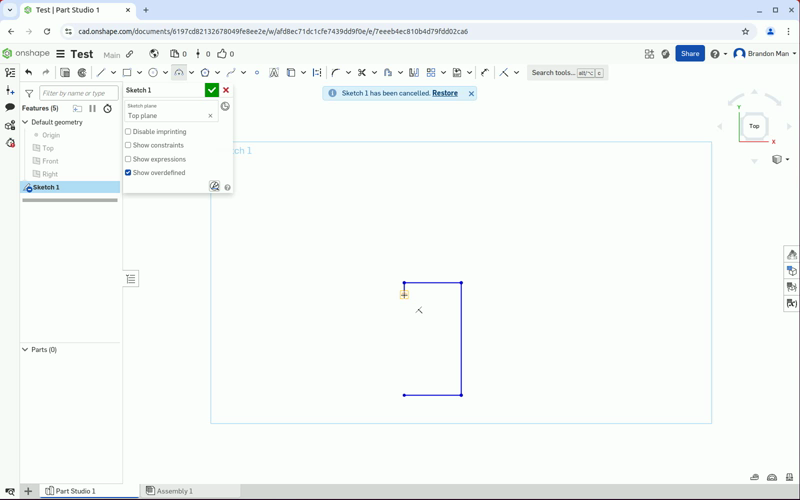
mouse_move(404, 383)
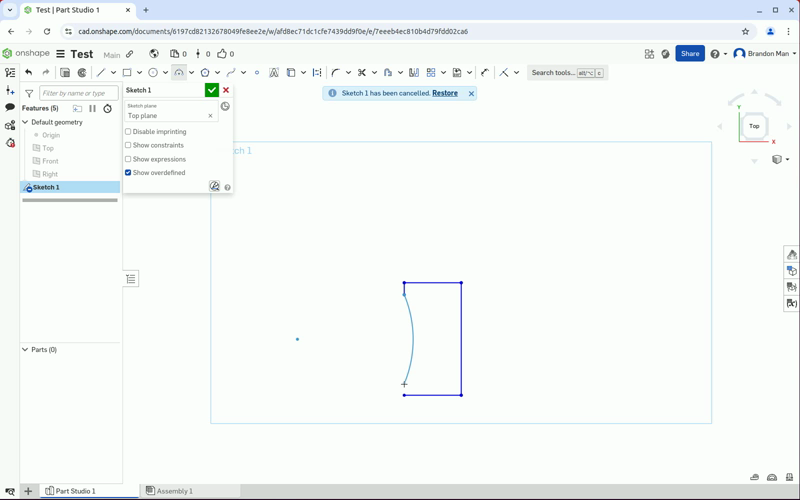
click(404, 383)
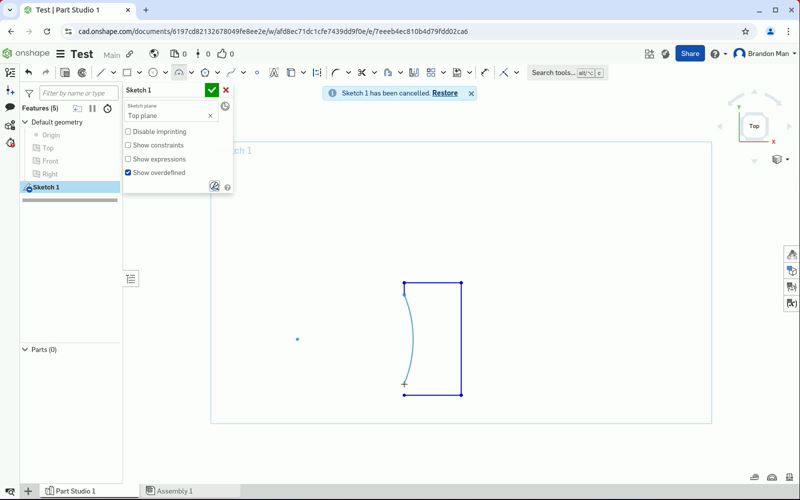
mouse_move(449, 339)
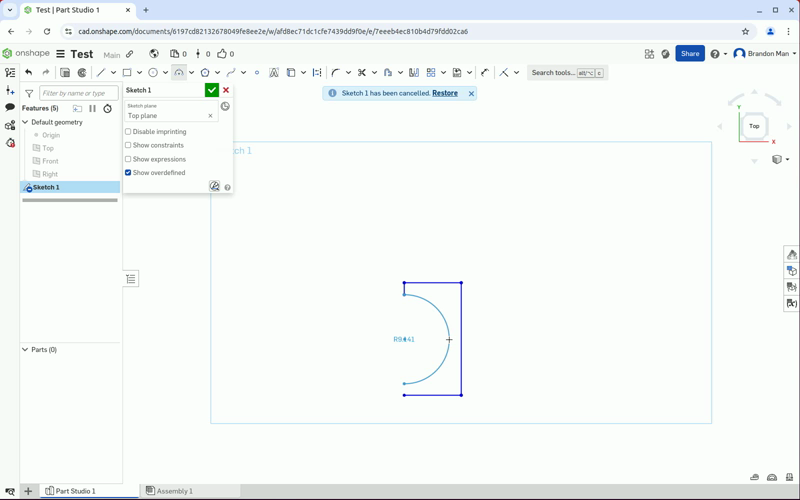
click(449, 339)
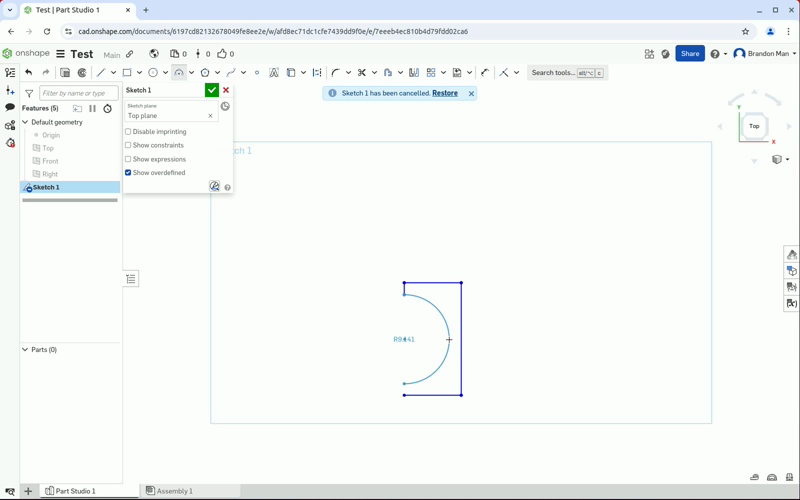
key_up(shift)
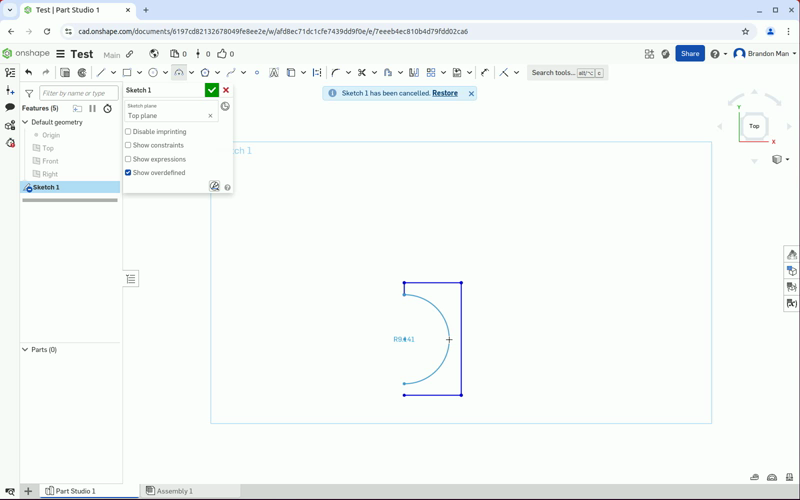
key(esc)
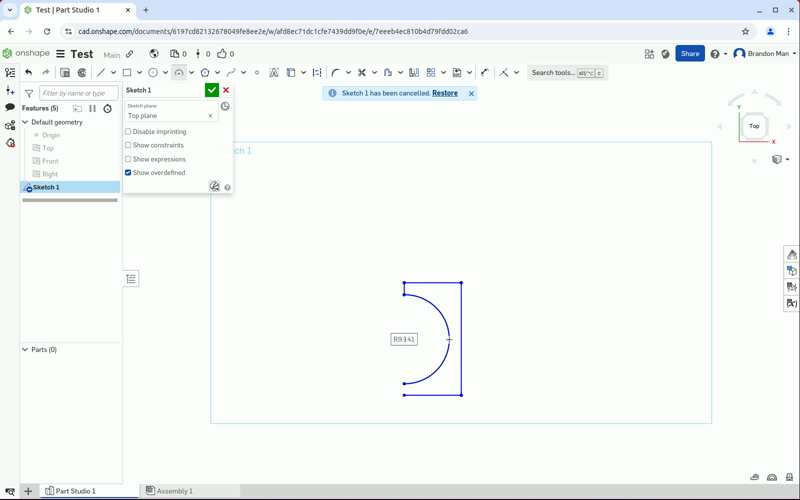
key(l)
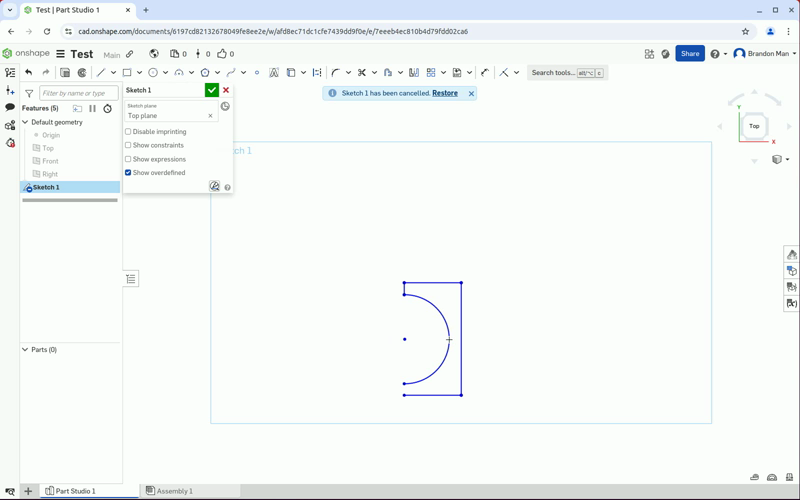
mouse_move(404, 383)
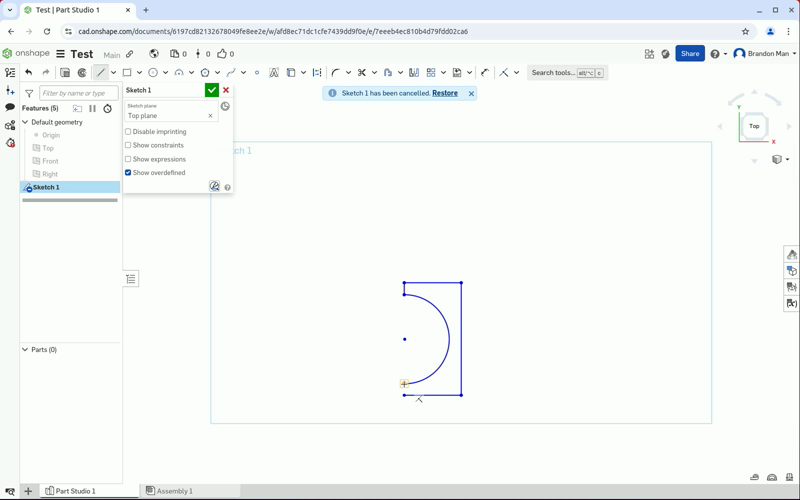
click(404, 383)
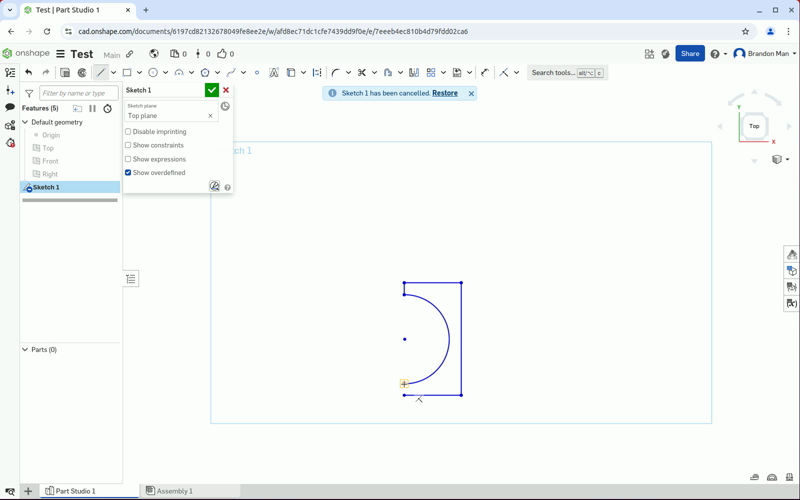
mouse_move(434, 383)
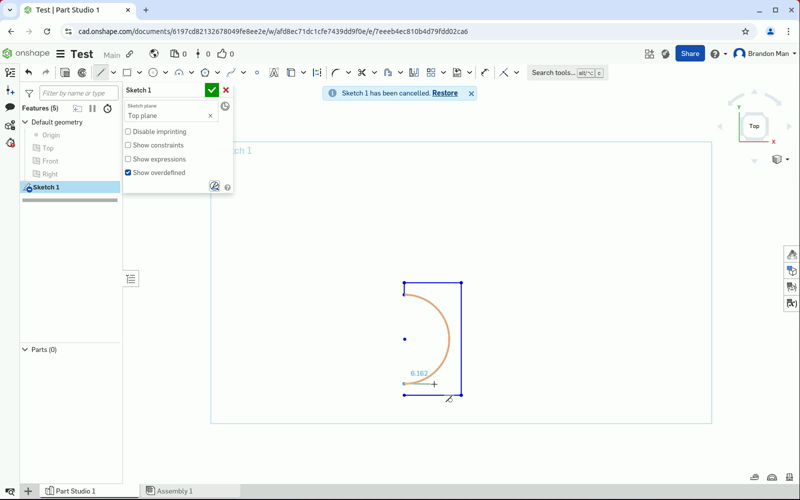
key_down(shift)
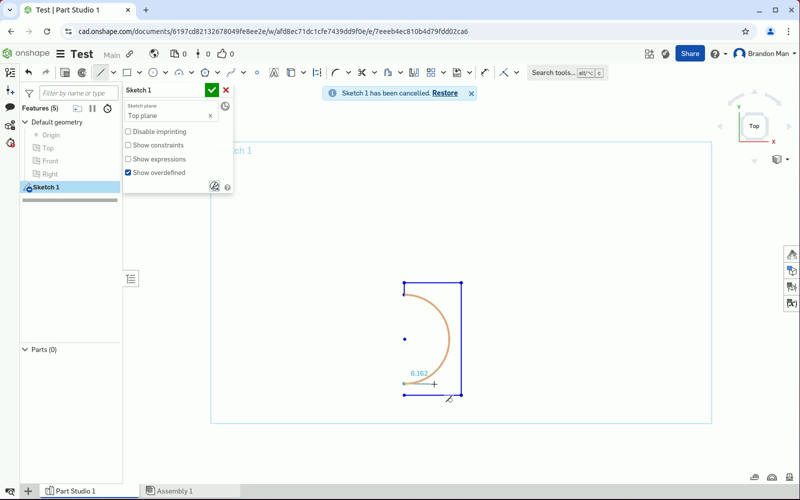
mouse_move(404, 395)
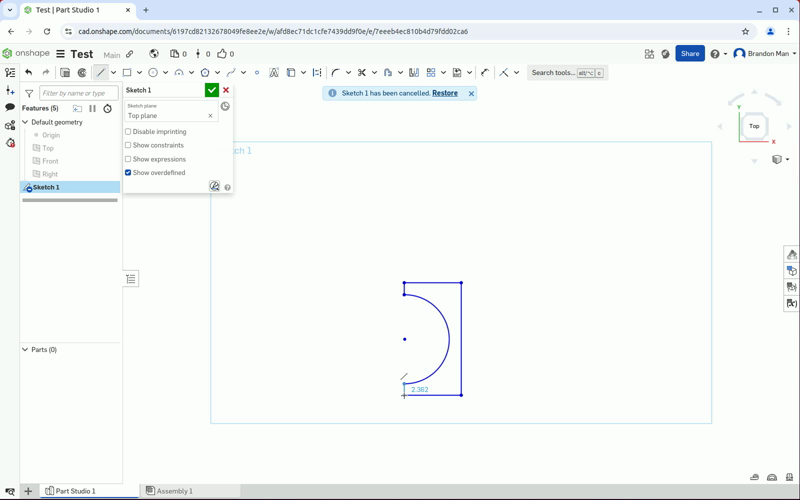
key_up(shift)
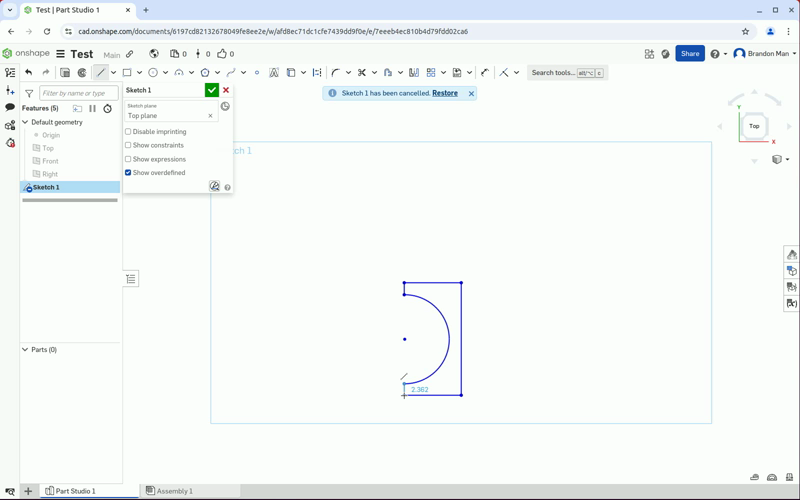
click(404, 395)
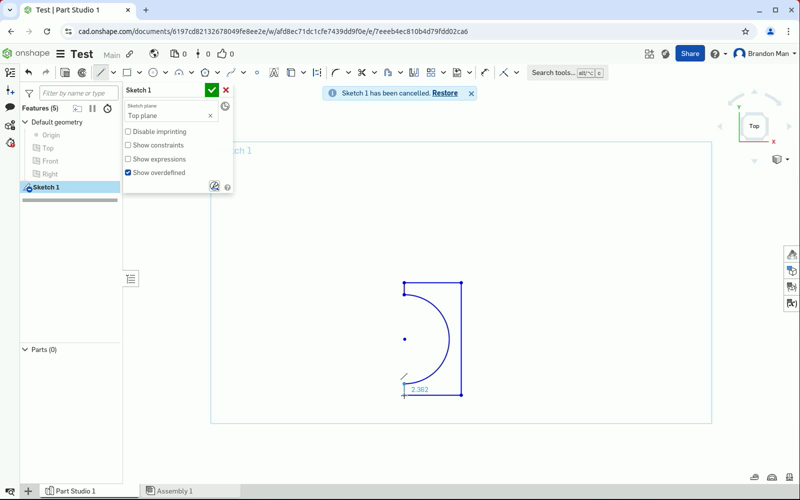
key(esc)
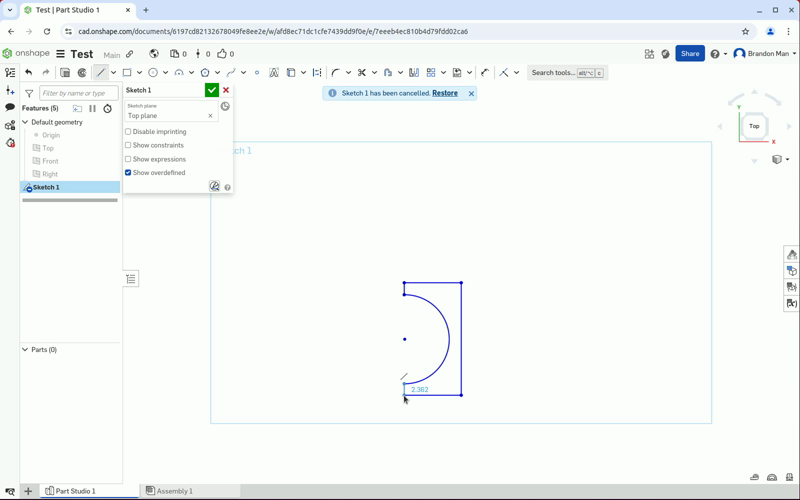
mouse_move(435, 361)
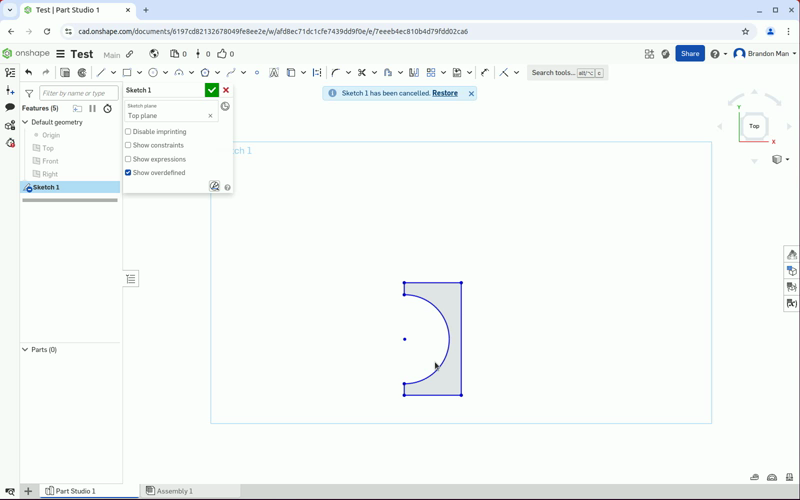
scroll(6)
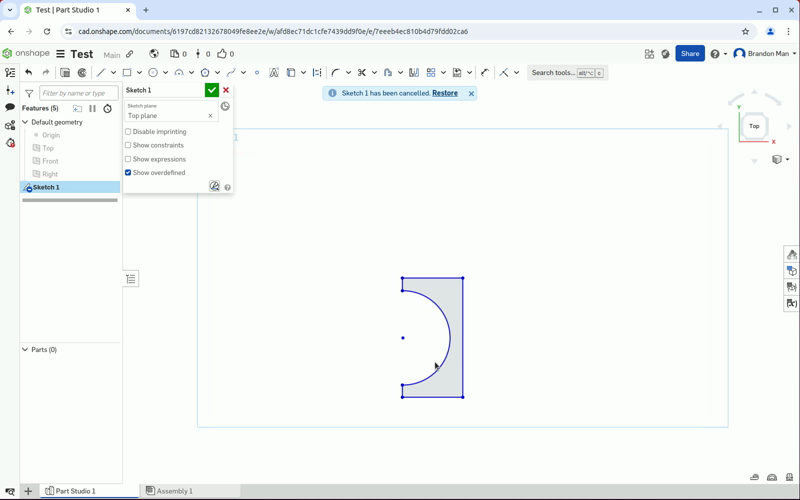
scroll(6)
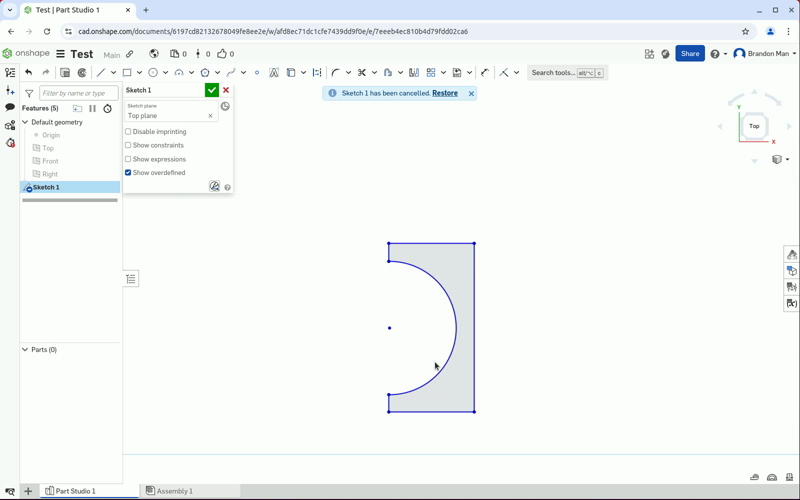
scroll(6)
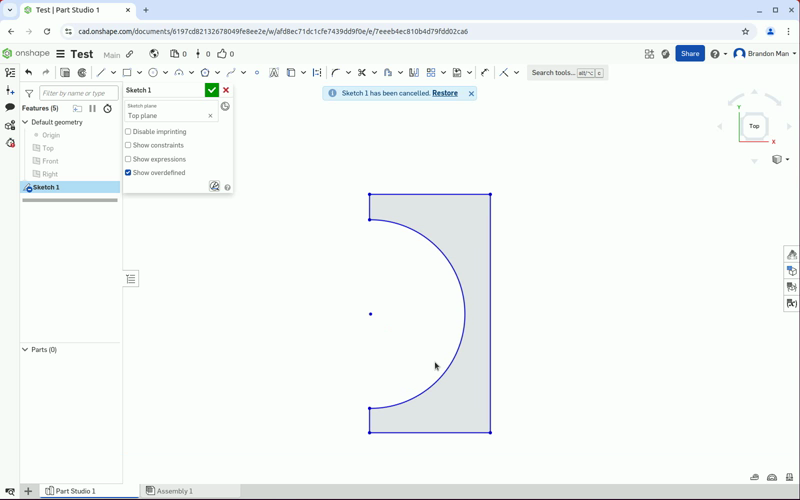
scroll(6)
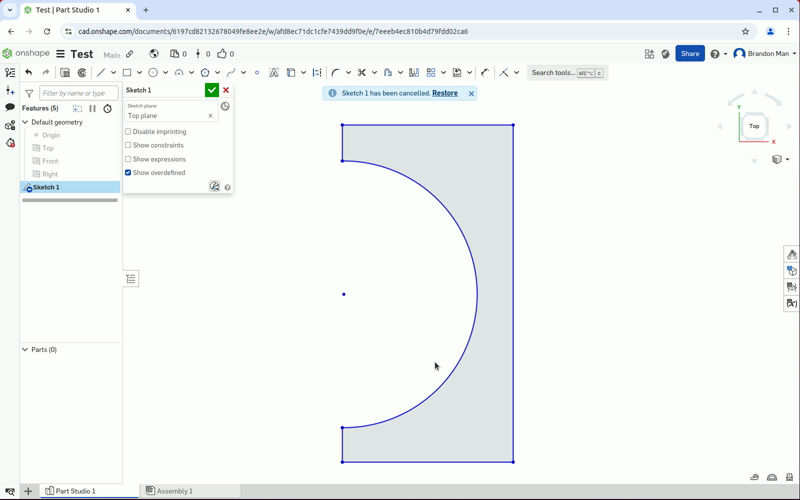
scroll(6)
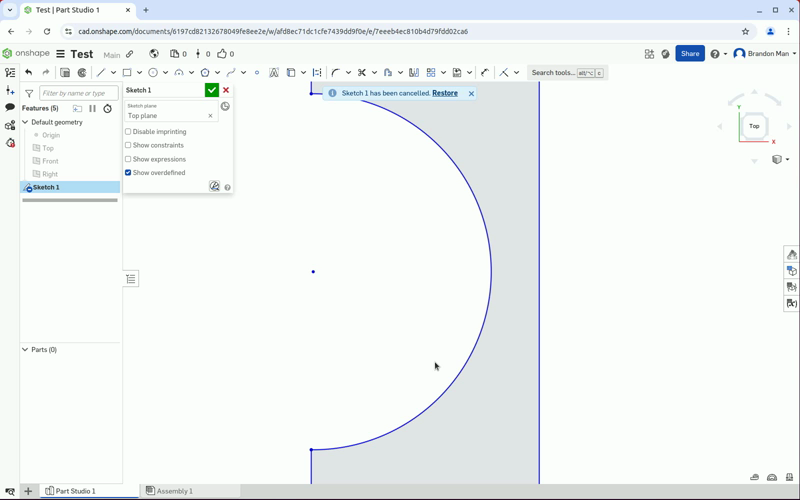
scroll(6)
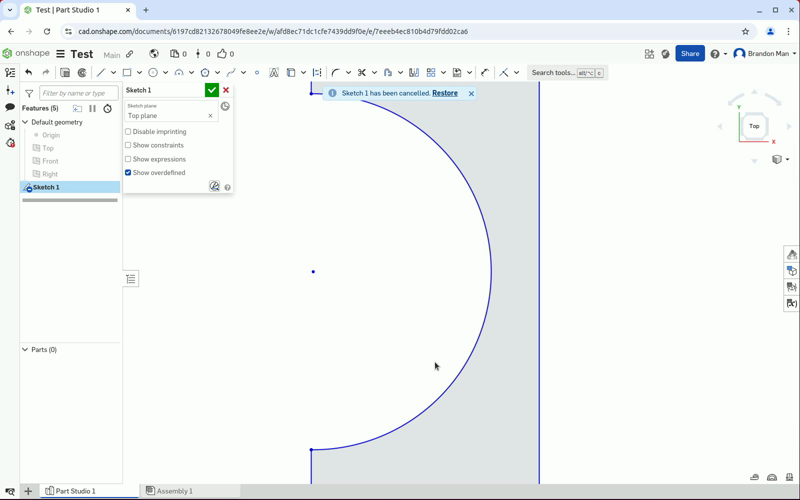
scroll(6)
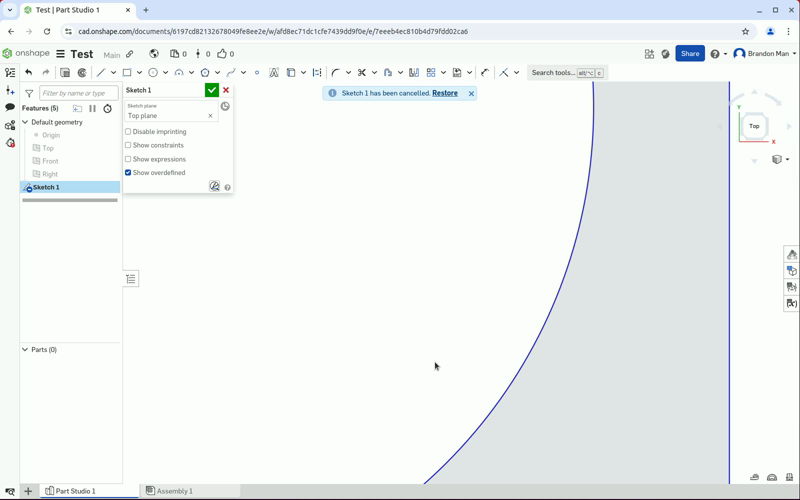
click(435, 361)
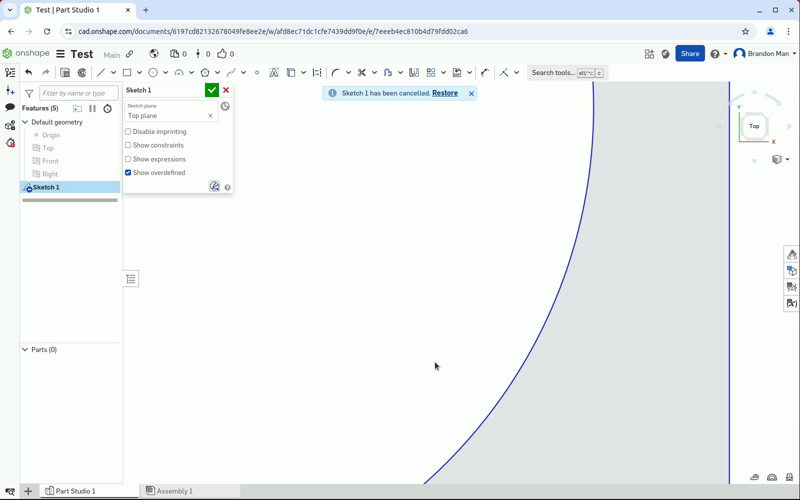
scroll(-6)
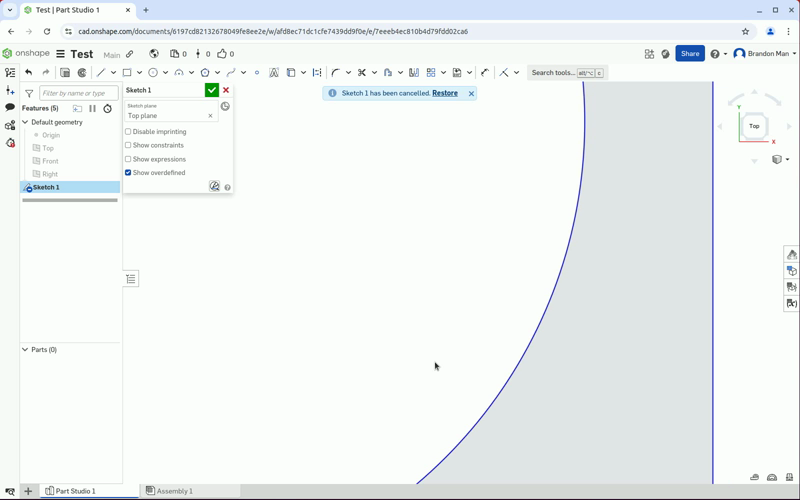
scroll(-6)
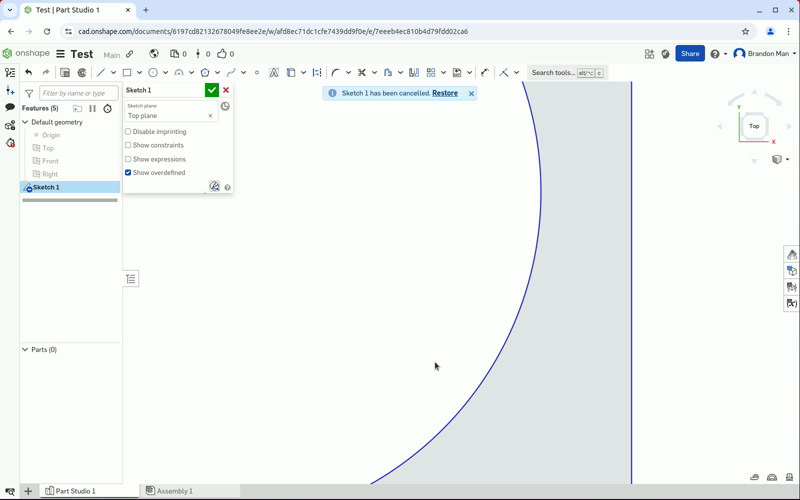
scroll(-6)
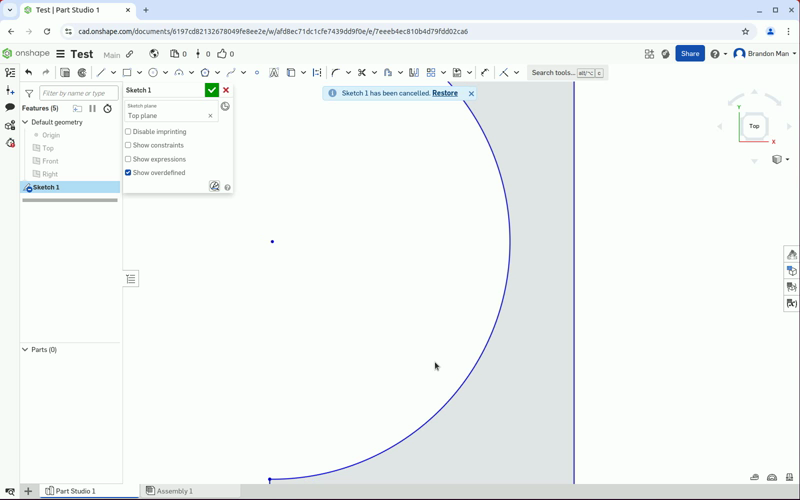
scroll(-6)
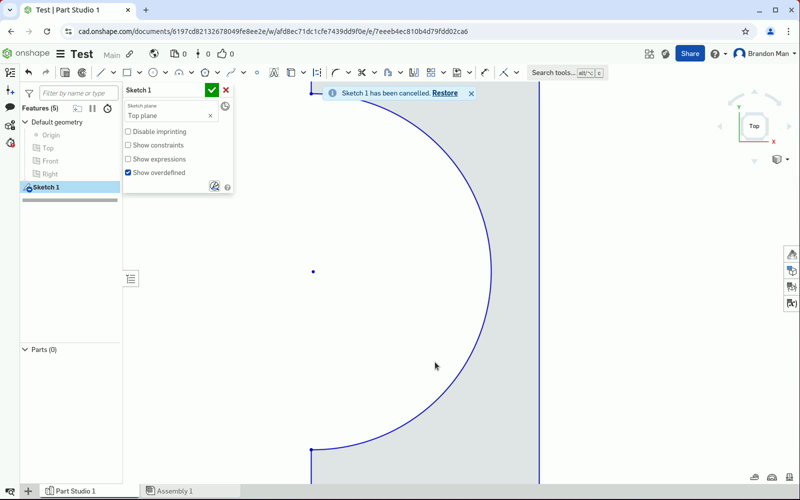
scroll(-6)
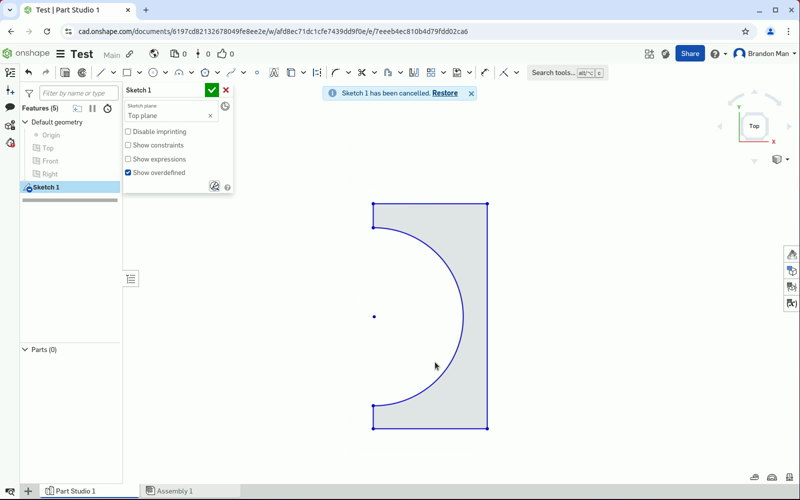
scroll(-6)
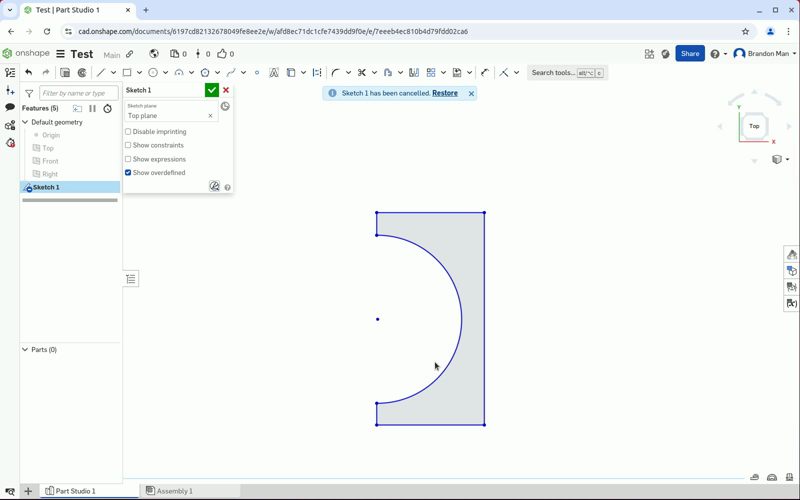
scroll(-6)
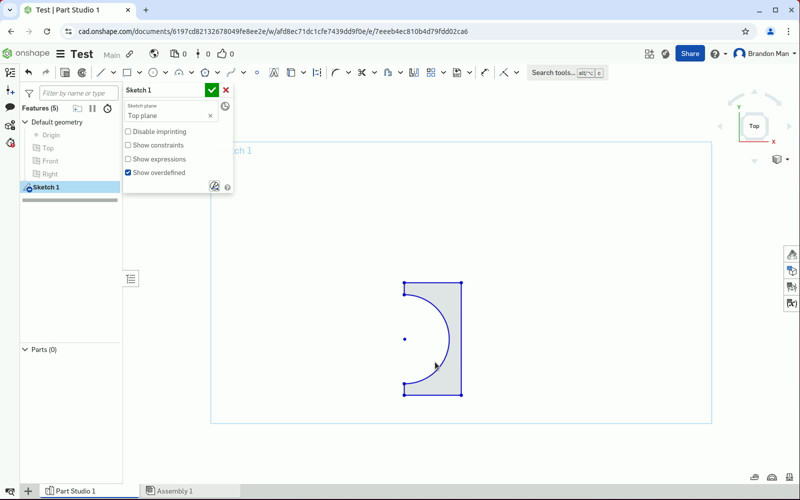
mouse_move(73, 352)
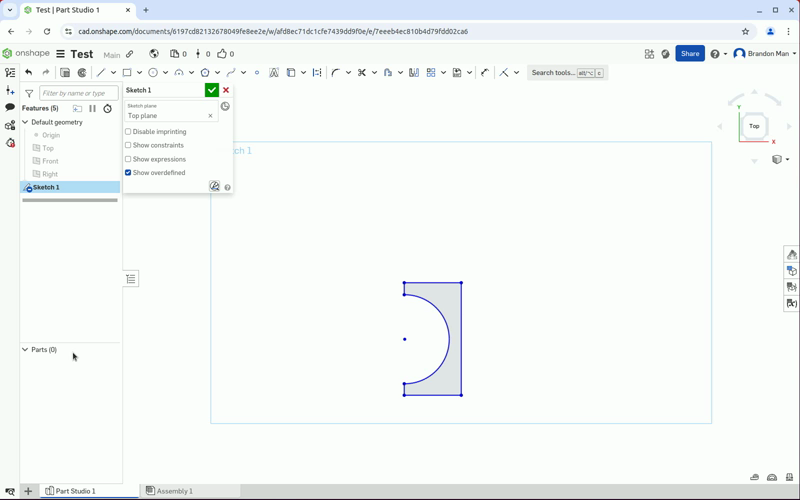
key(shift+y)
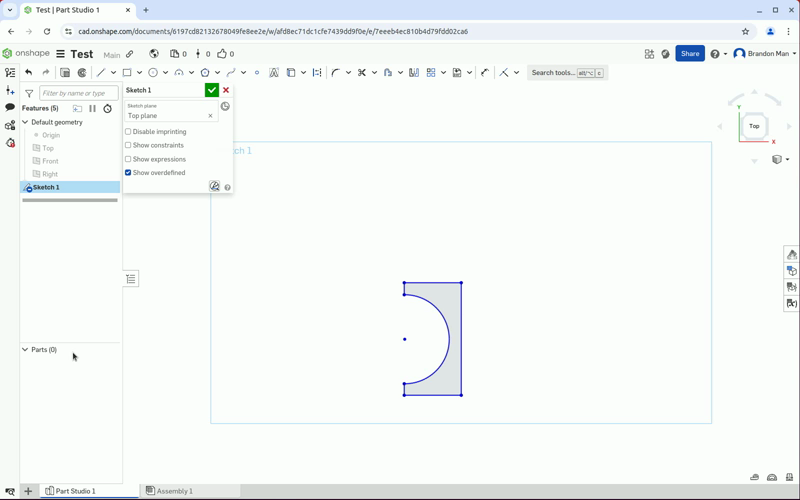
key(shift+e)
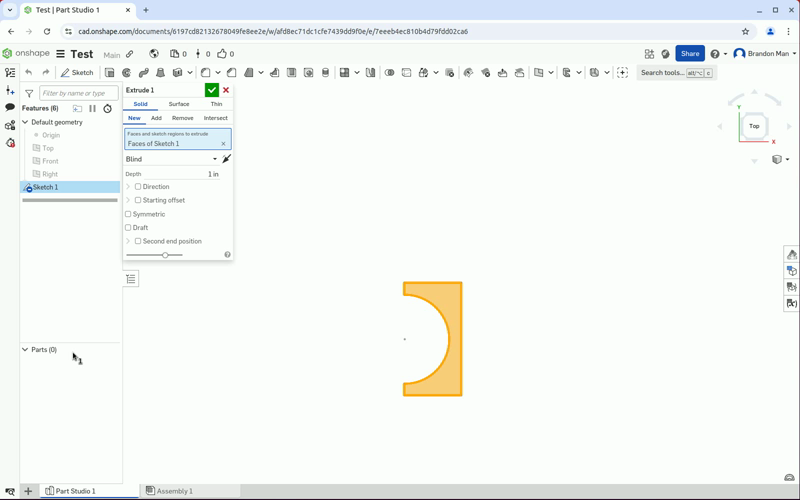
mouse_move(143, 106)
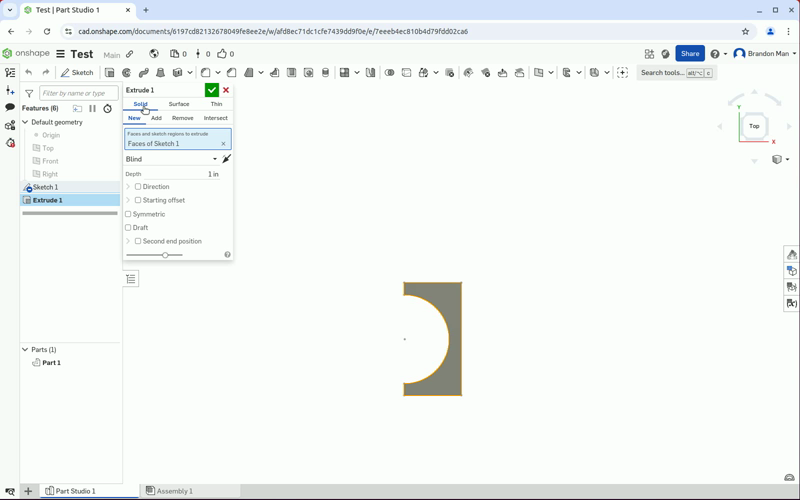
click(143, 106)
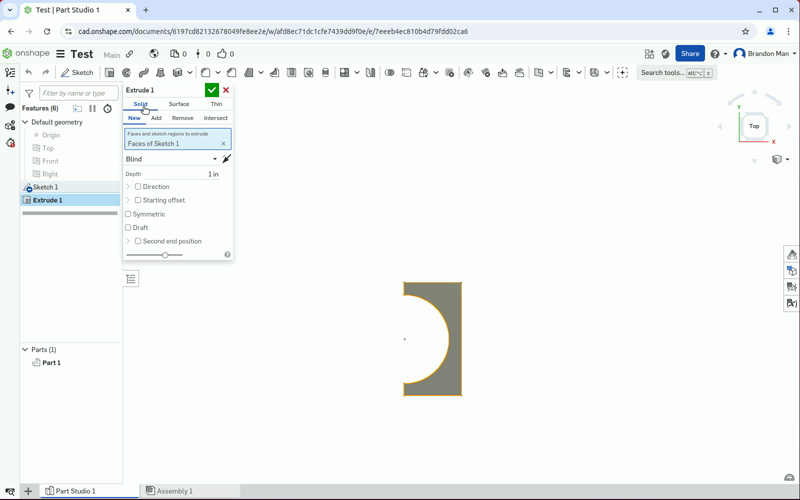
mouse_move(137, 120)
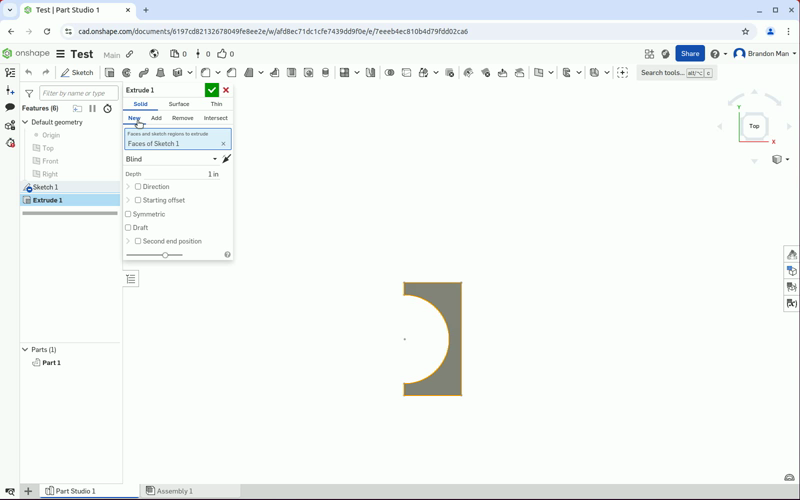
click(137, 120)
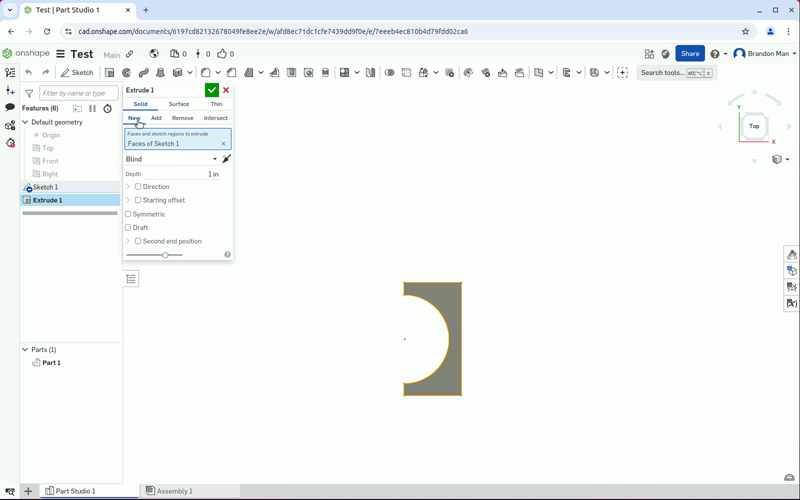
key(tab, 4)
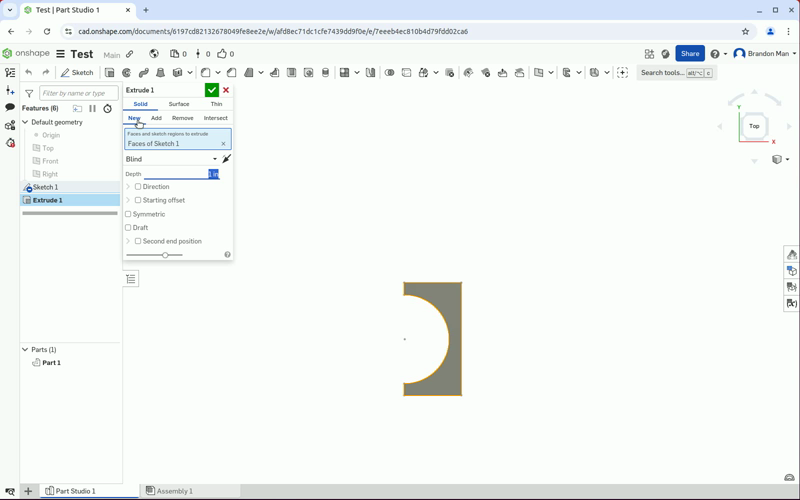
text(1.926)
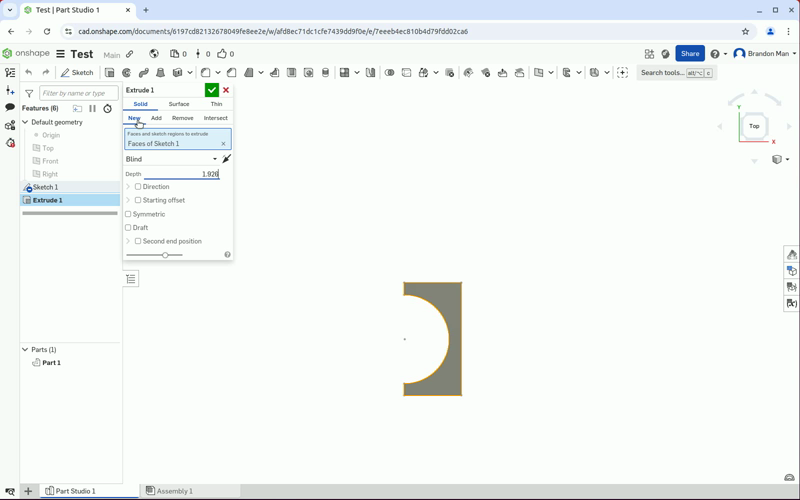
key(enter)
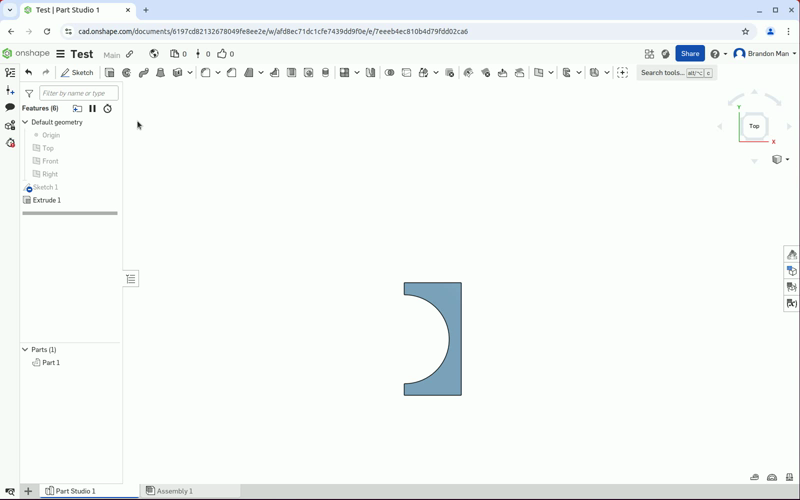
key(shift+h)
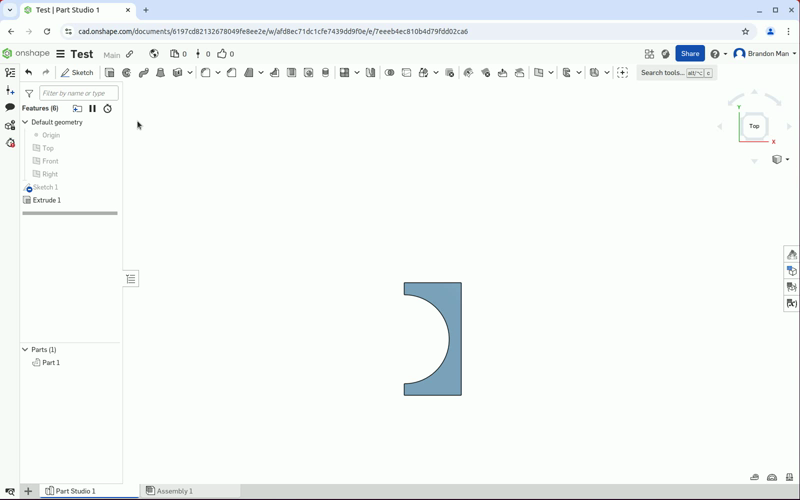
key(shift+h)
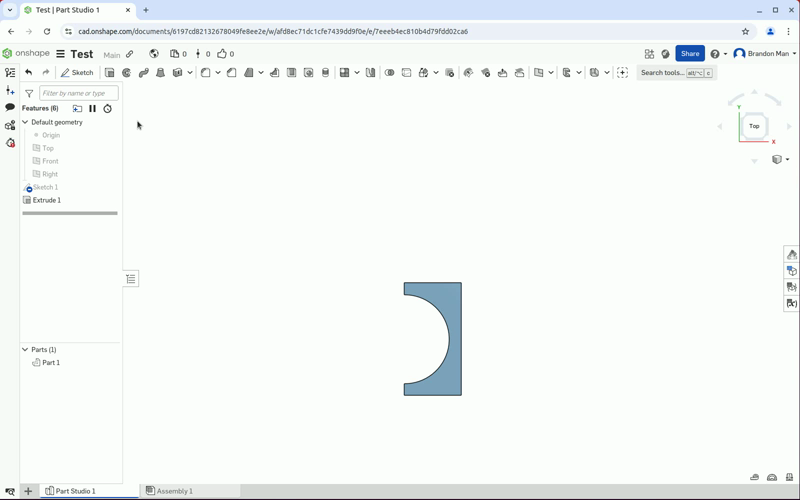
mouse_move(73, 189)
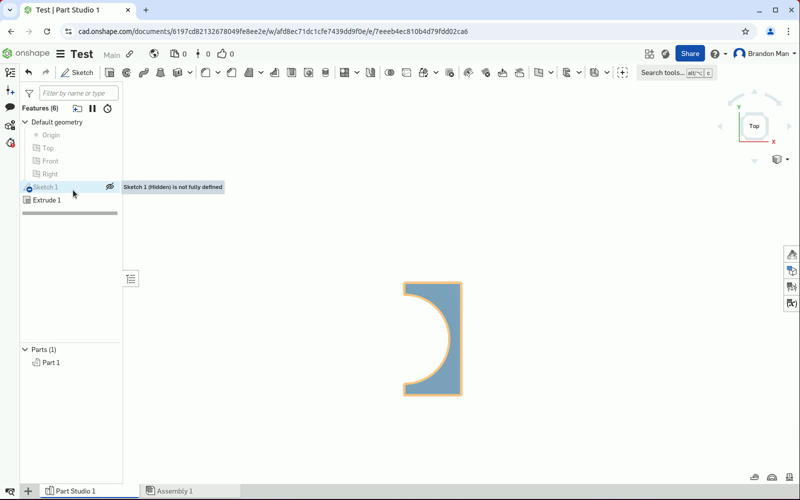
click(73, 189)
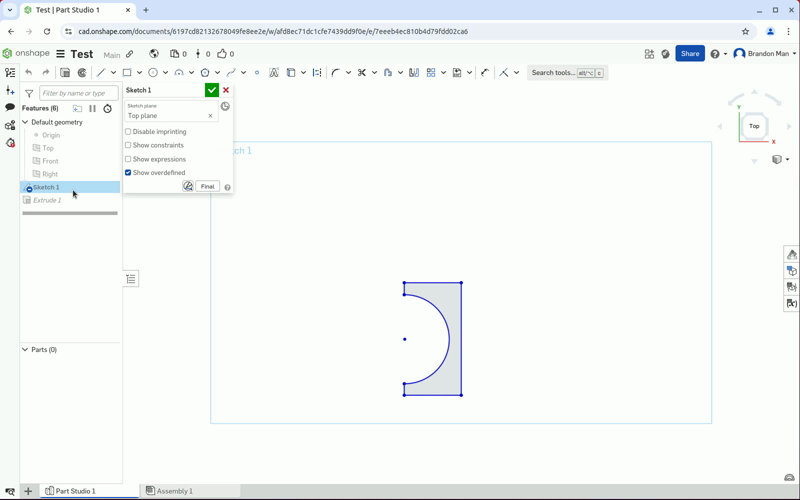
mouse_move(229, 92)
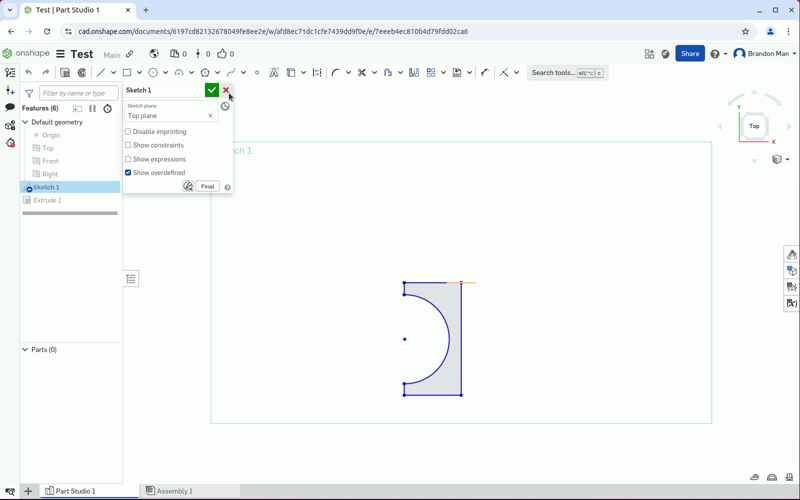
click(229, 92)
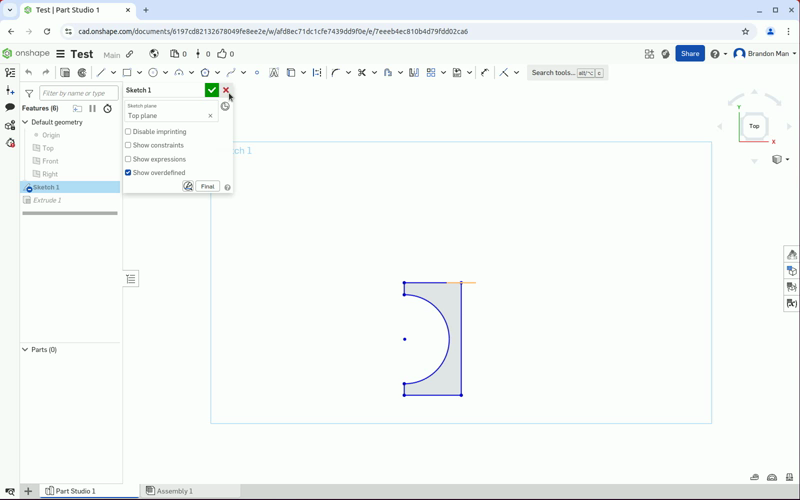
key(shift+s)
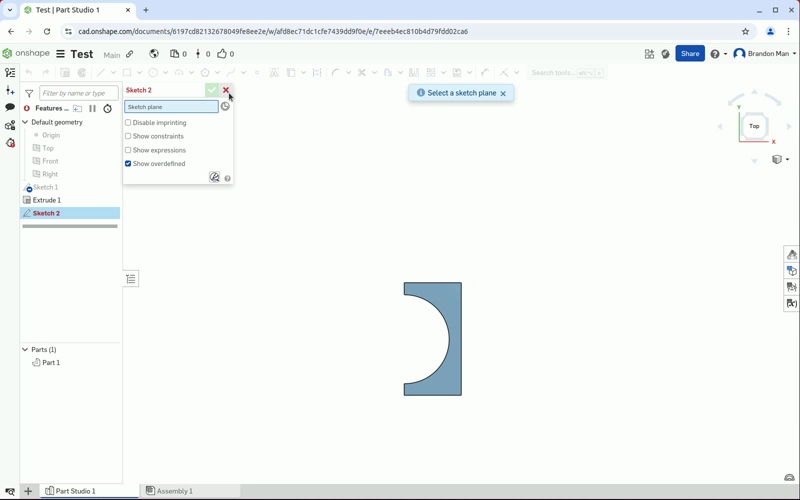
mouse_move(73, 150)
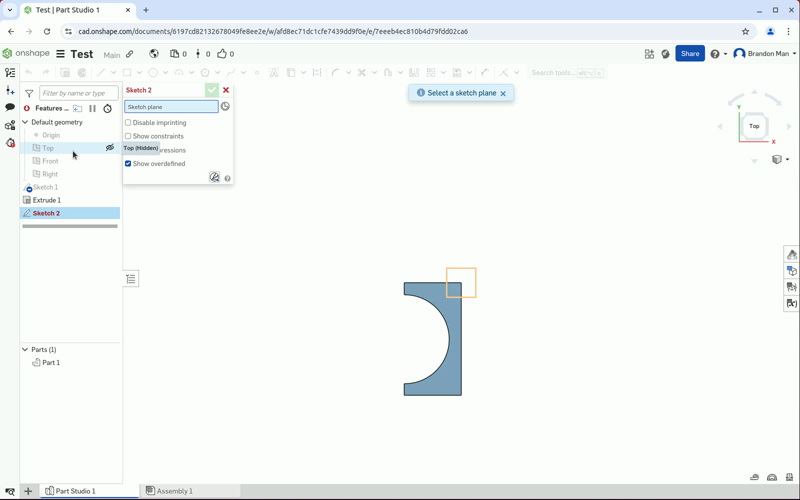
click(73, 150)
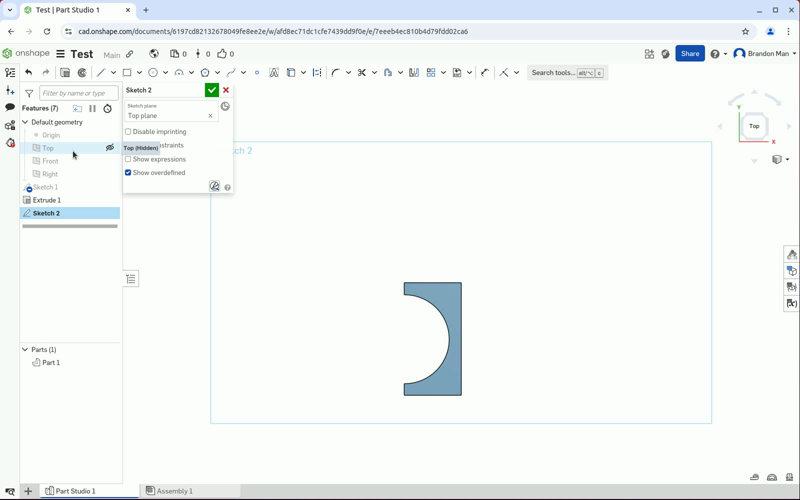
mouse_move(73, 352)
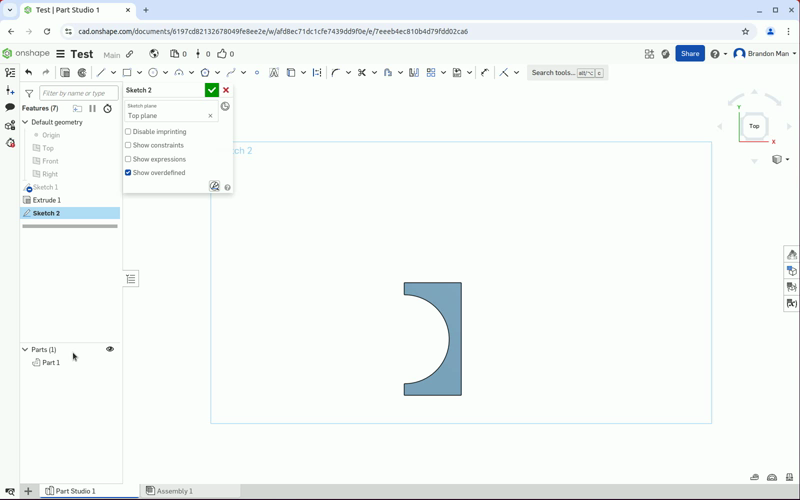
key(y)
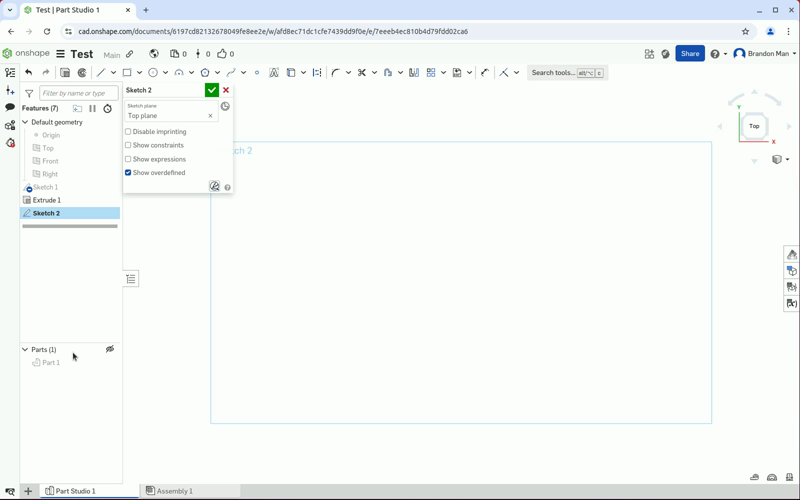
key(l)
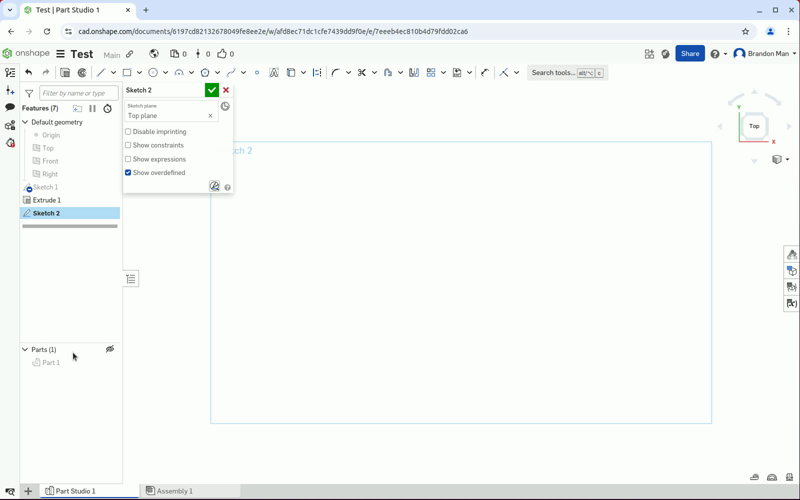
key_down(shift)
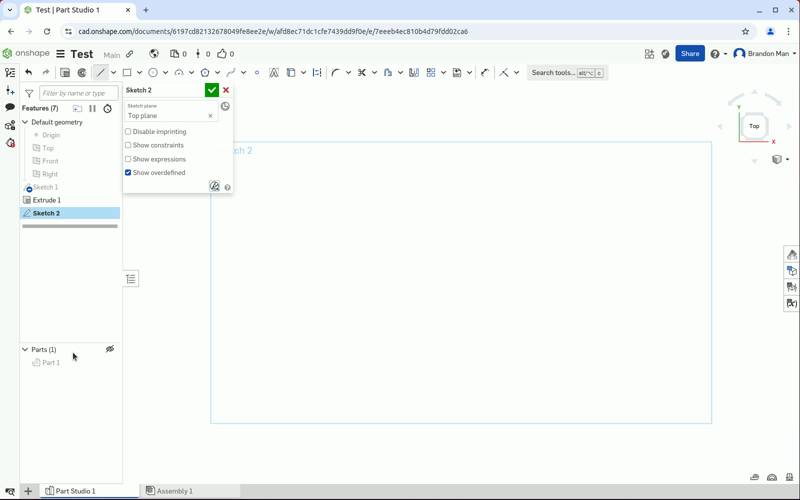
mouse_move(348, 395)
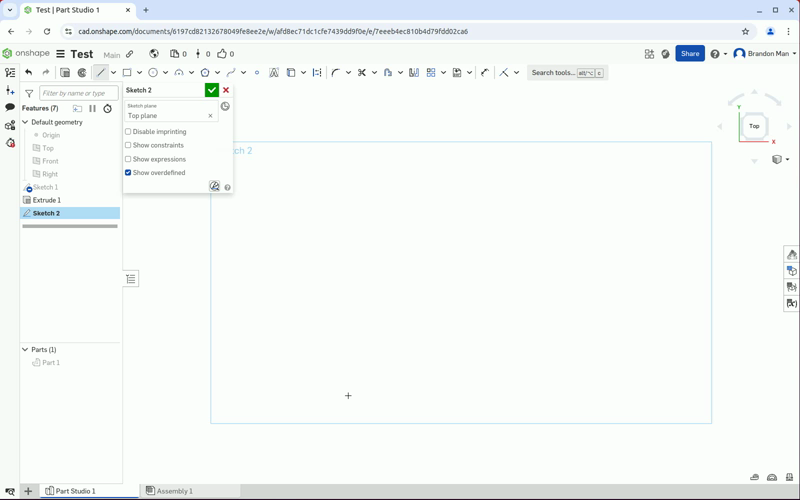
click(348, 395)
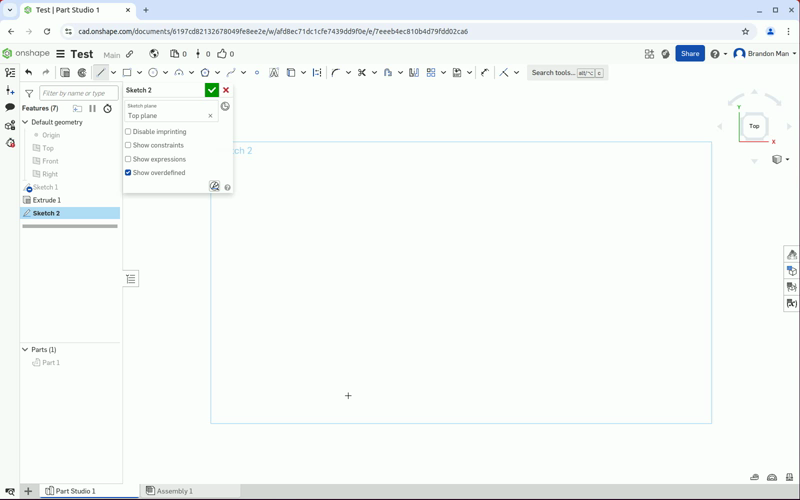
key_up(shift)
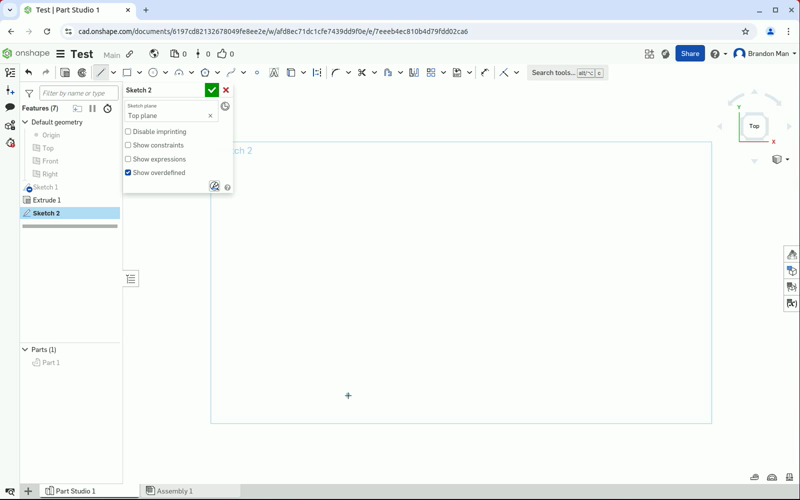
key_down(shift)
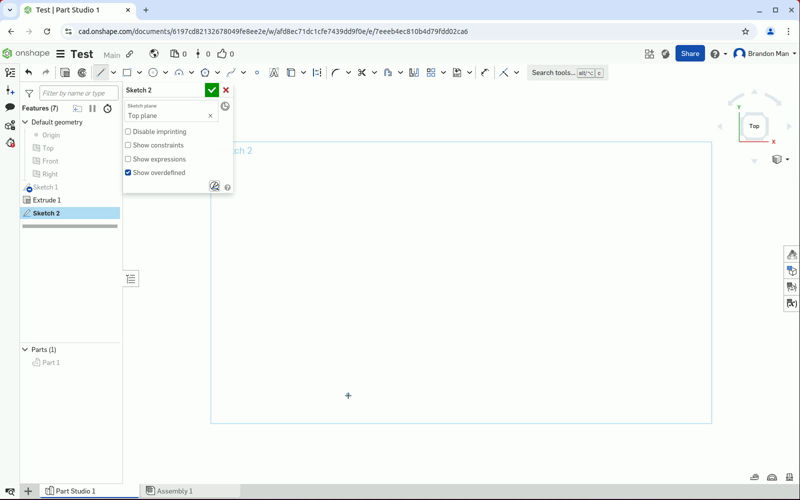
mouse_move(378, 395)
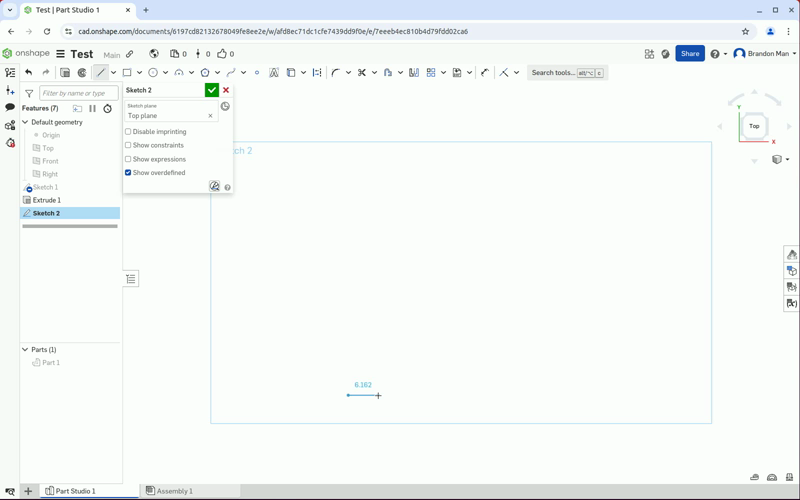
mouse_move(404, 395)
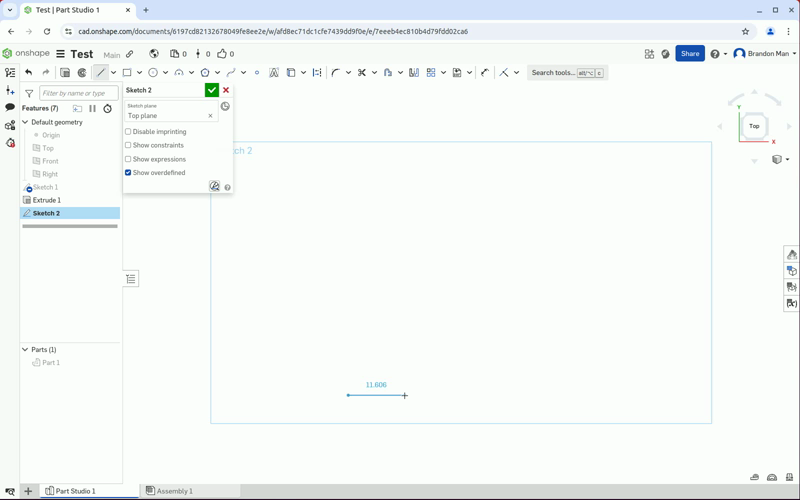
click(404, 395)
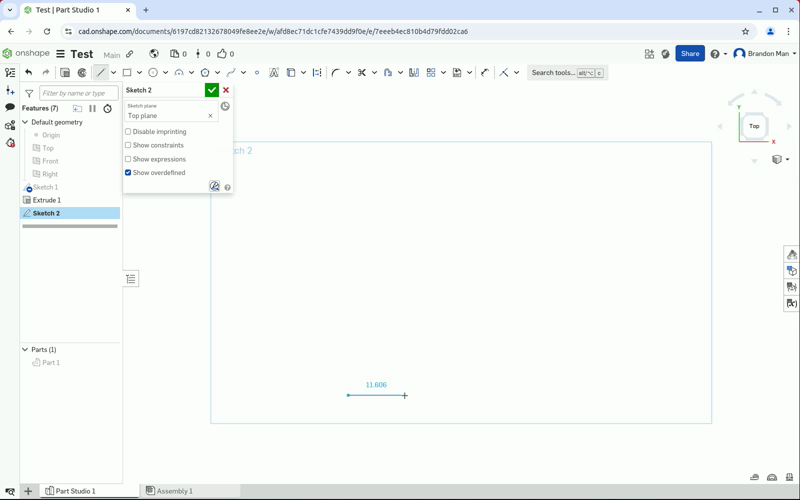
key_up(shift)
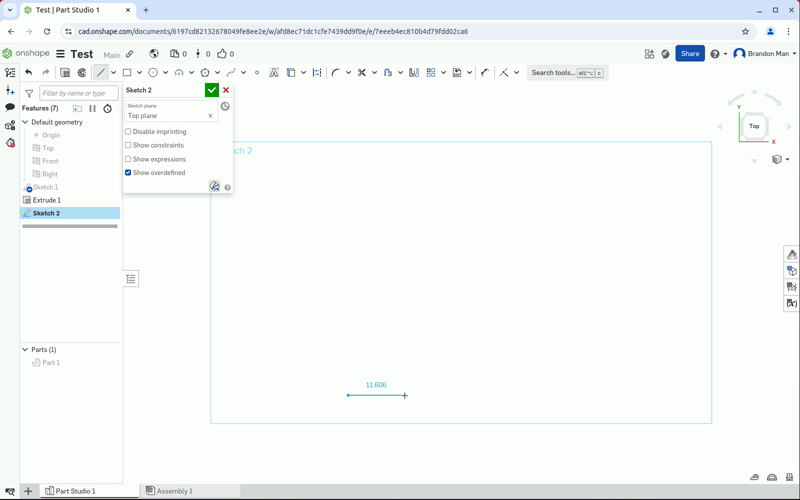
key_down(shift)
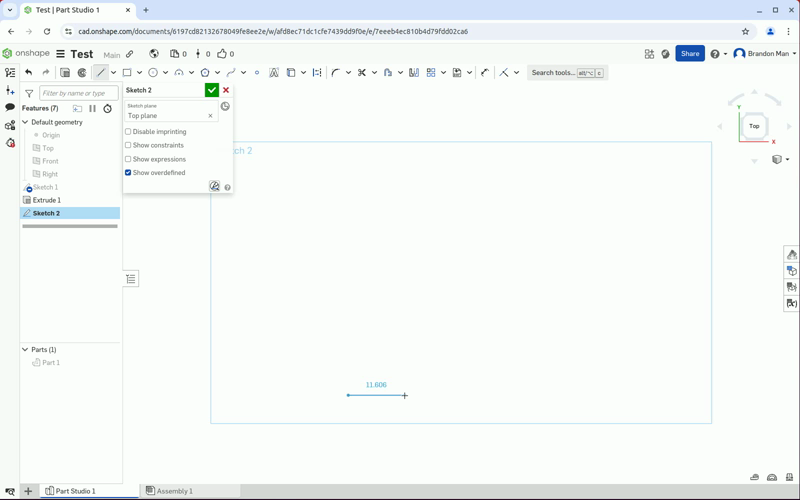
mouse_move(434, 395)
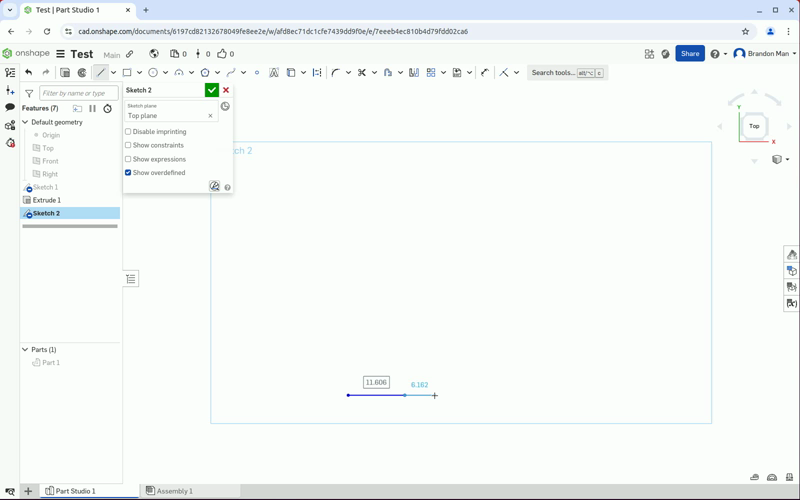
mouse_move(404, 383)
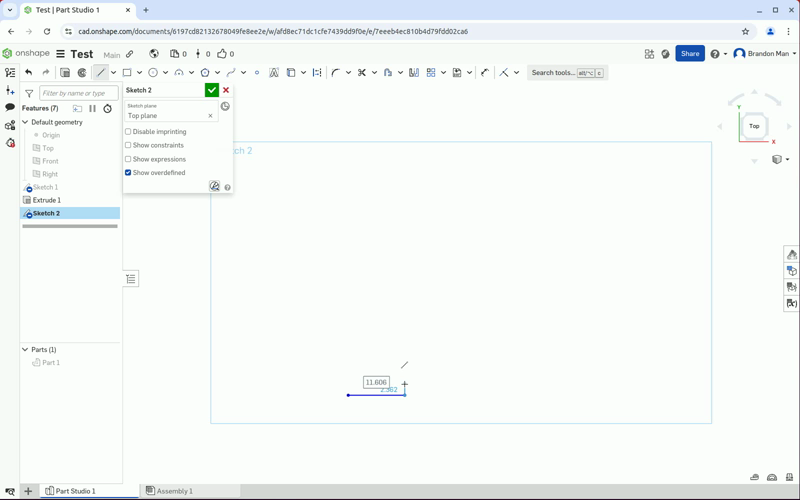
click(404, 383)
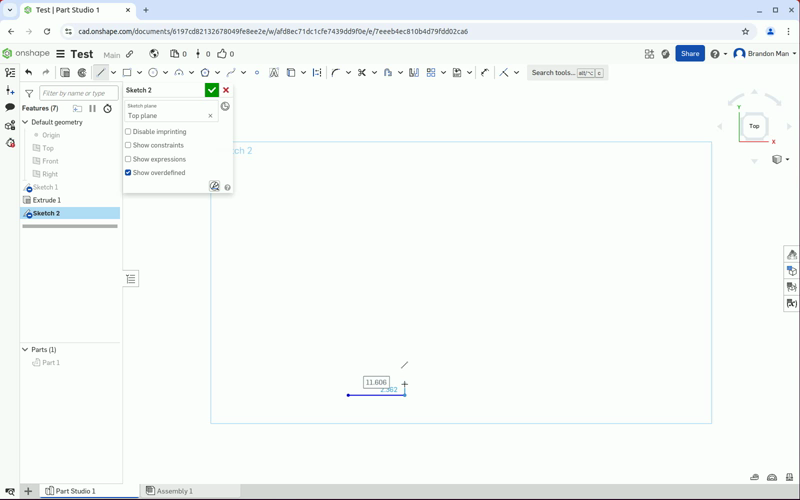
key_up(shift)
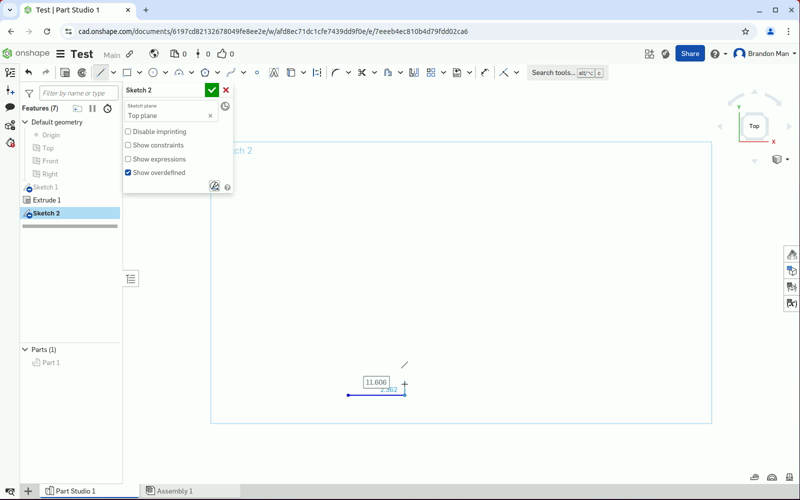
key(esc)
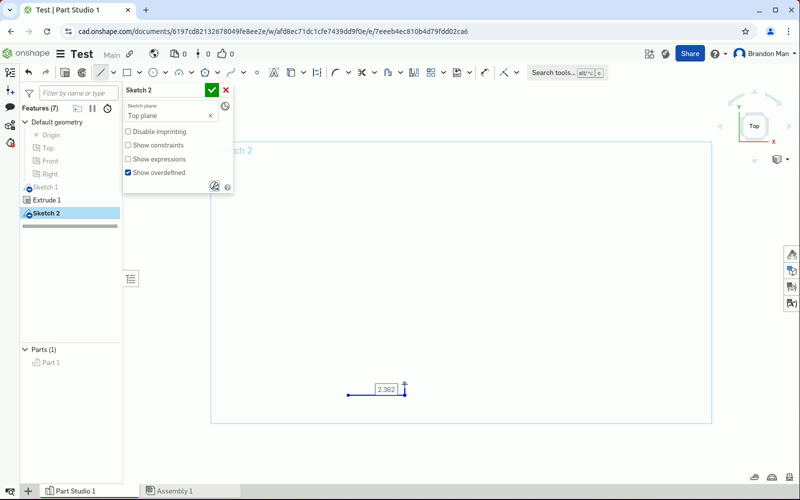
key(a)
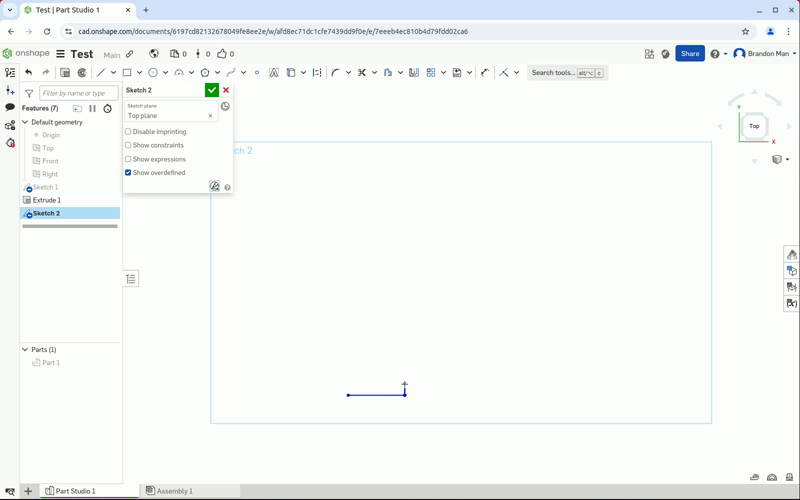
mouse_move(404, 383)
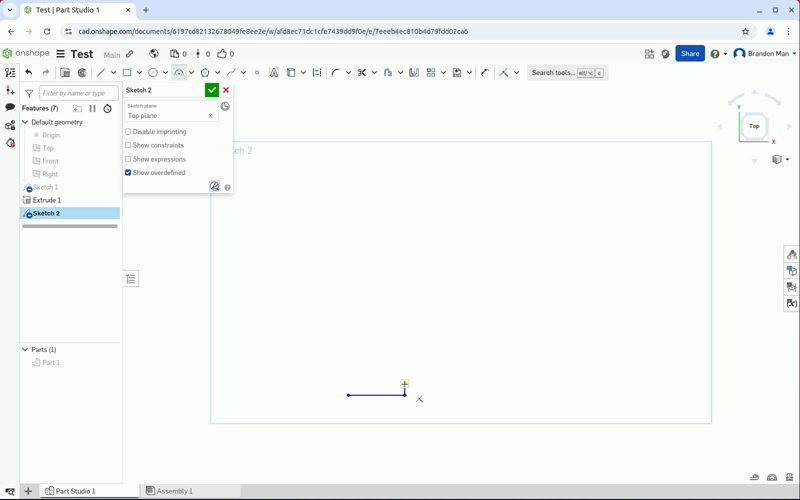
click(404, 383)
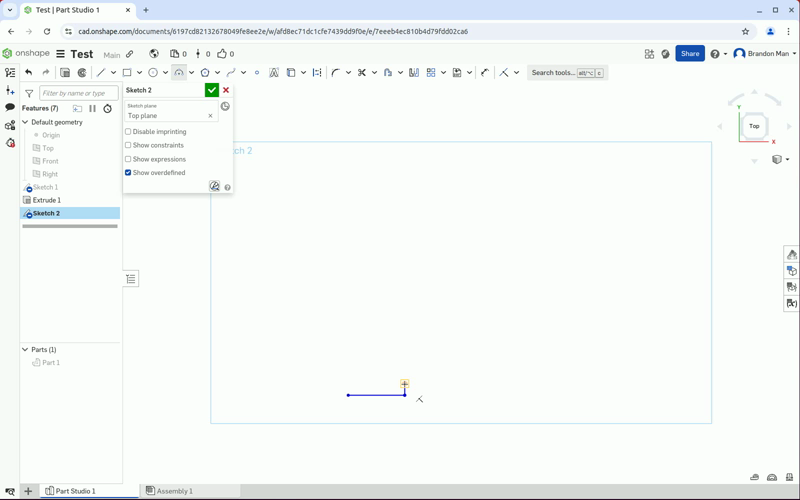
key_down(shift)
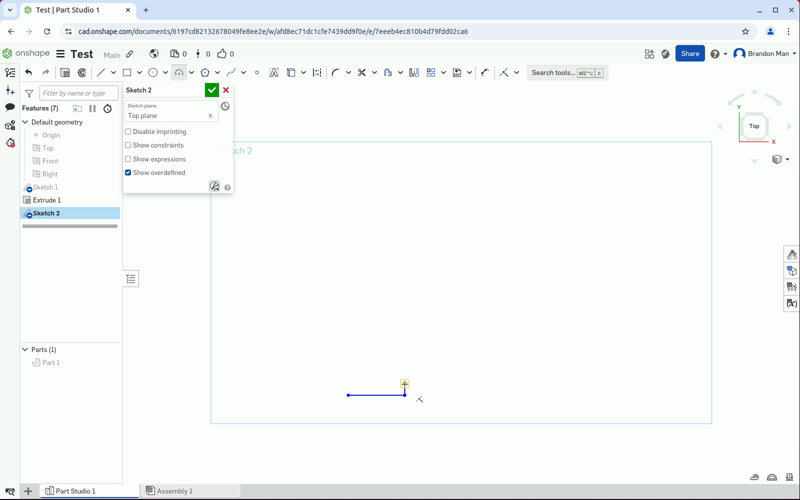
mouse_move(404, 294)
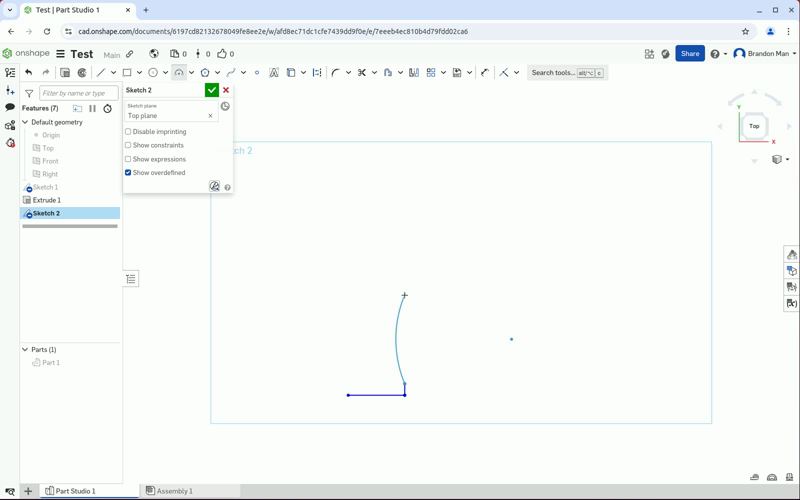
click(404, 294)
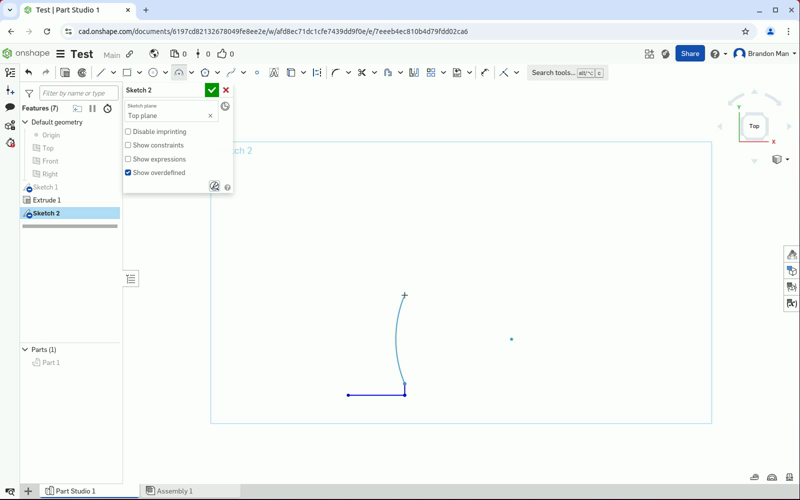
mouse_move(360, 339)
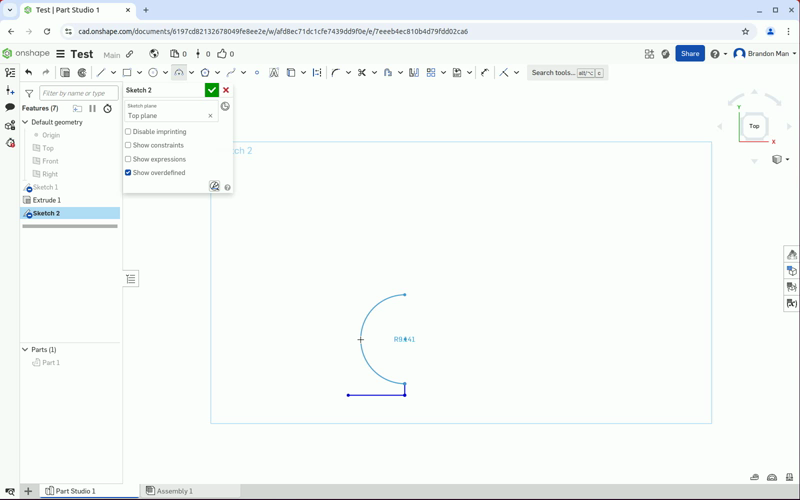
click(360, 339)
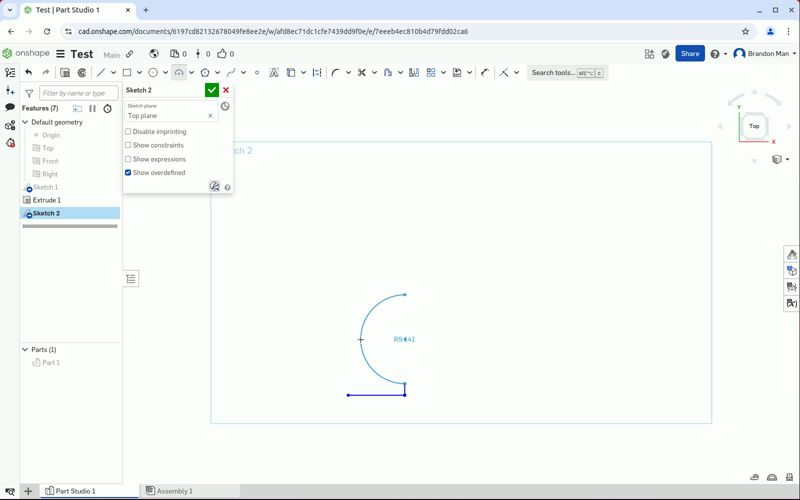
key_up(shift)
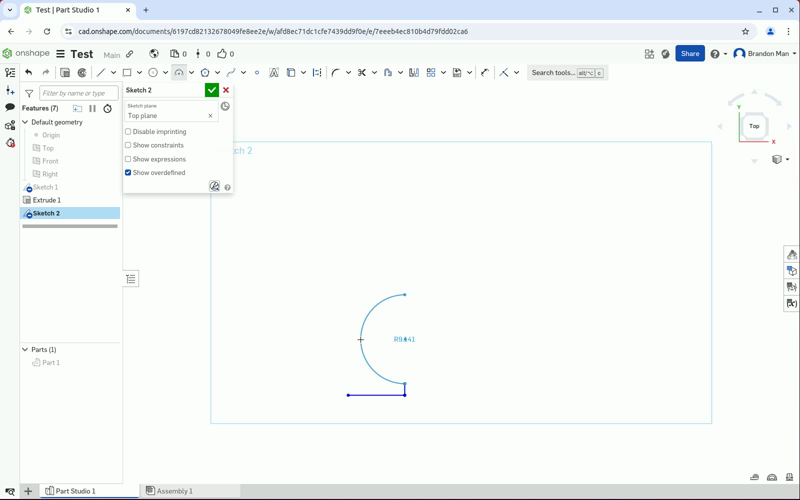
key(esc)
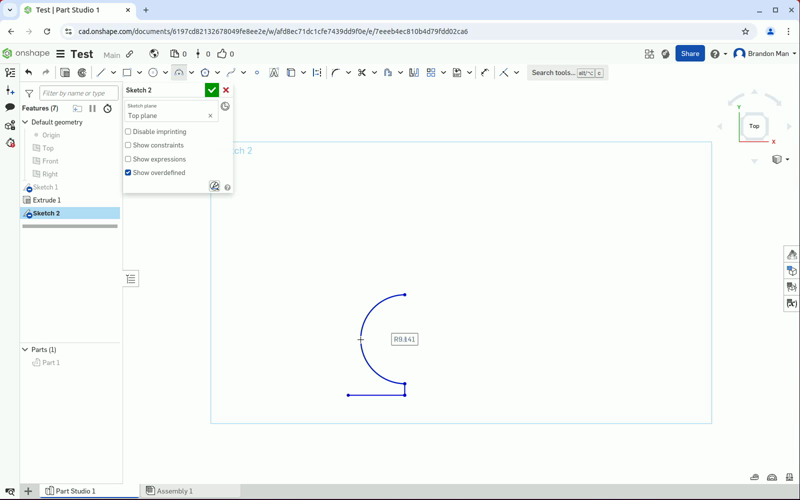
key(l)
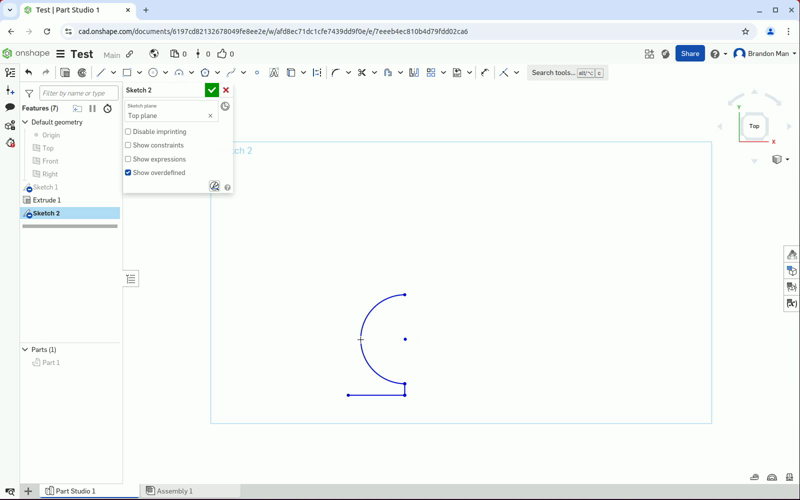
mouse_move(404, 294)
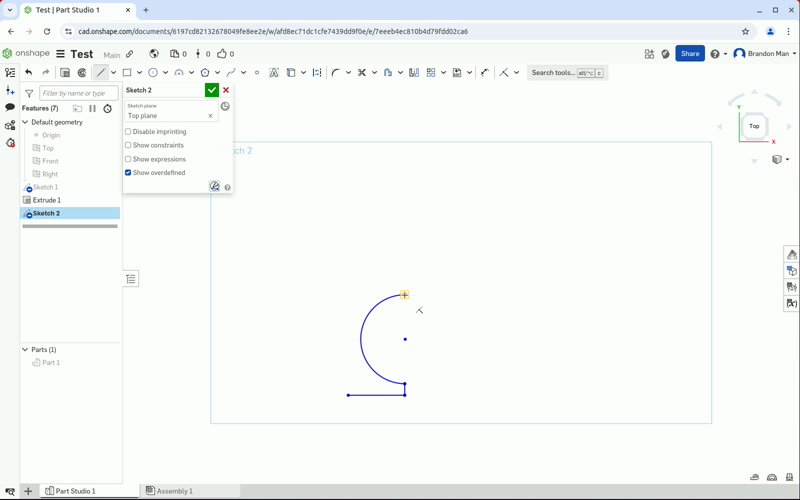
click(404, 294)
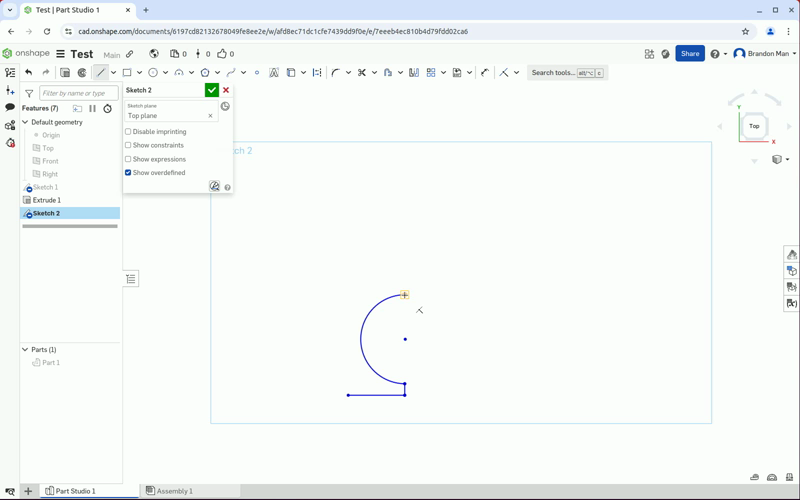
key_down(shift)
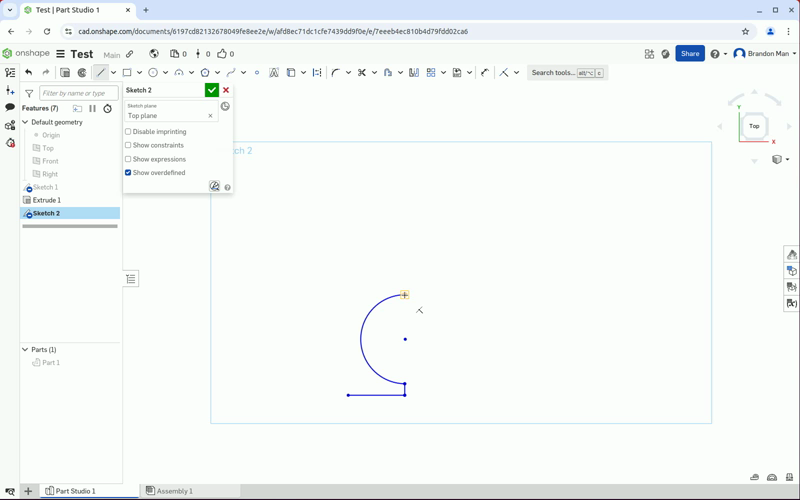
mouse_move(434, 294)
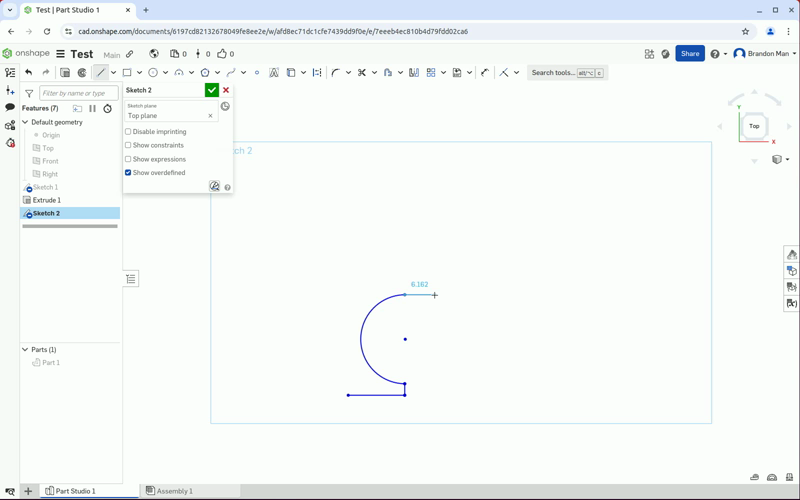
mouse_move(404, 282)
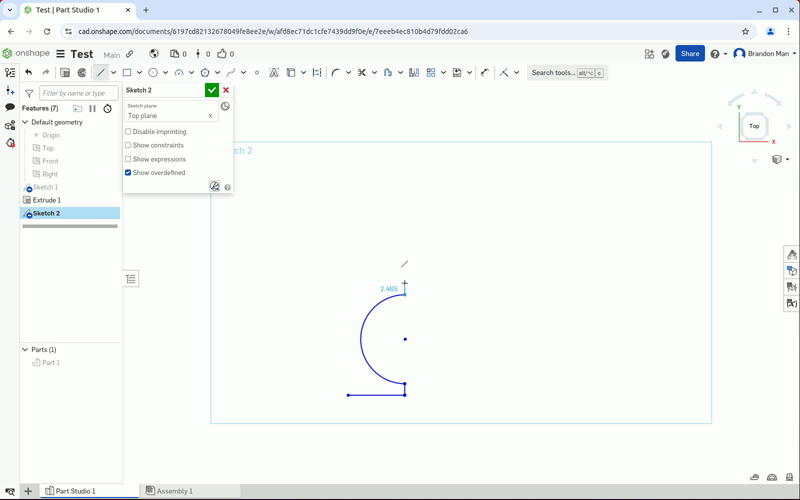
click(404, 282)
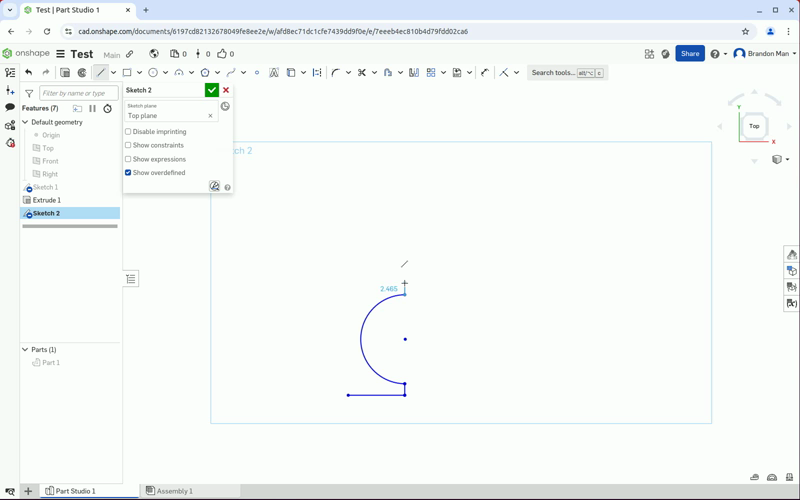
key_up(shift)
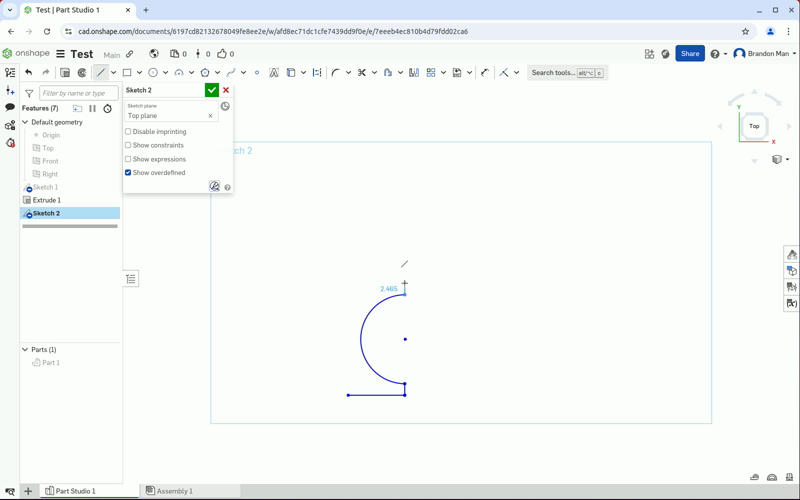
key_down(shift)
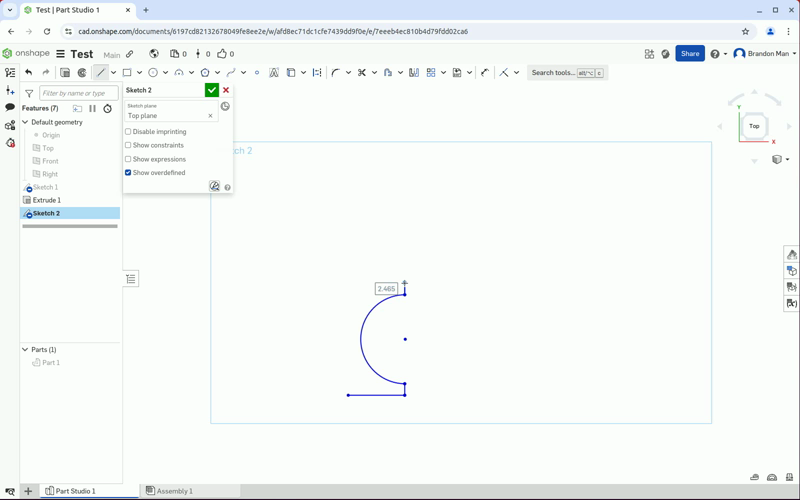
mouse_move(434, 282)
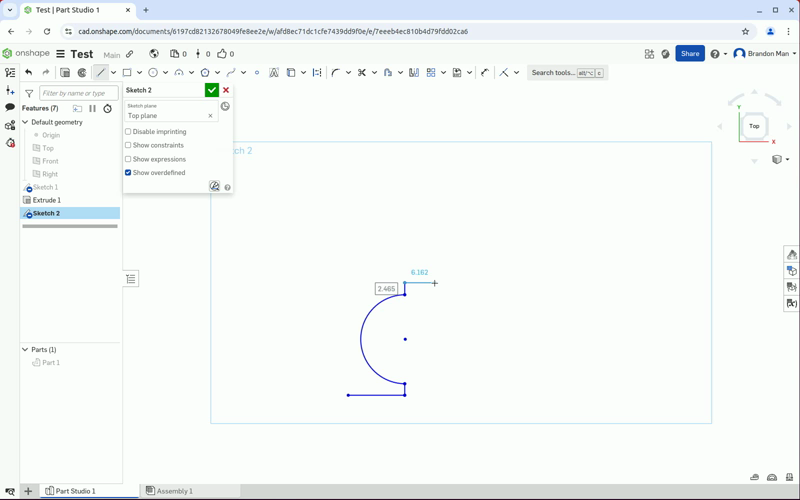
mouse_move(348, 282)
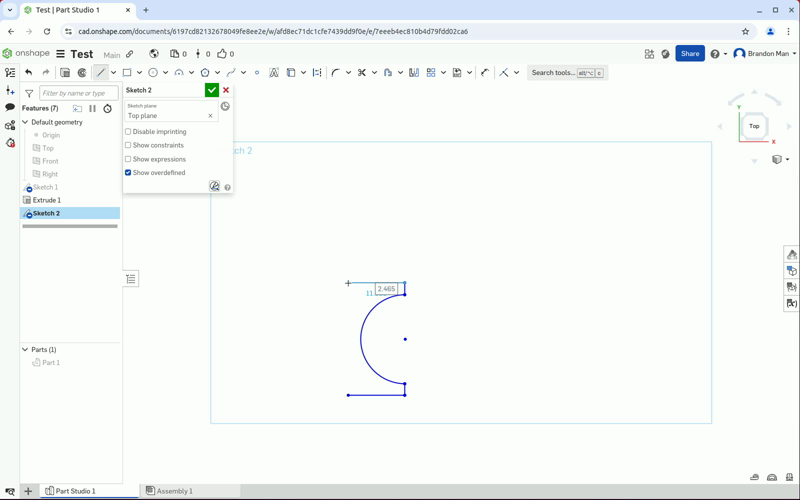
click(348, 282)
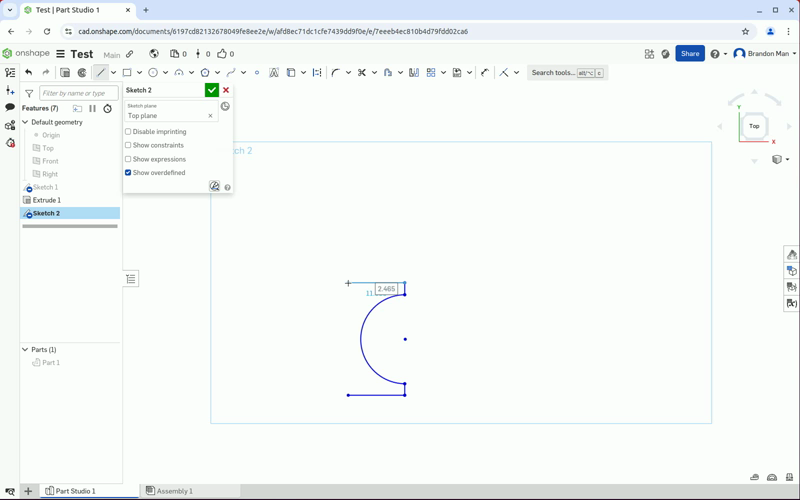
key_up(shift)
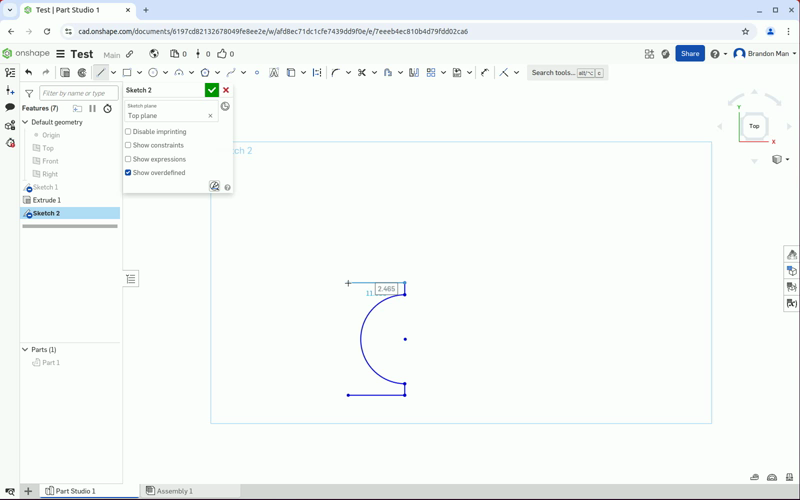
key_down(shift)
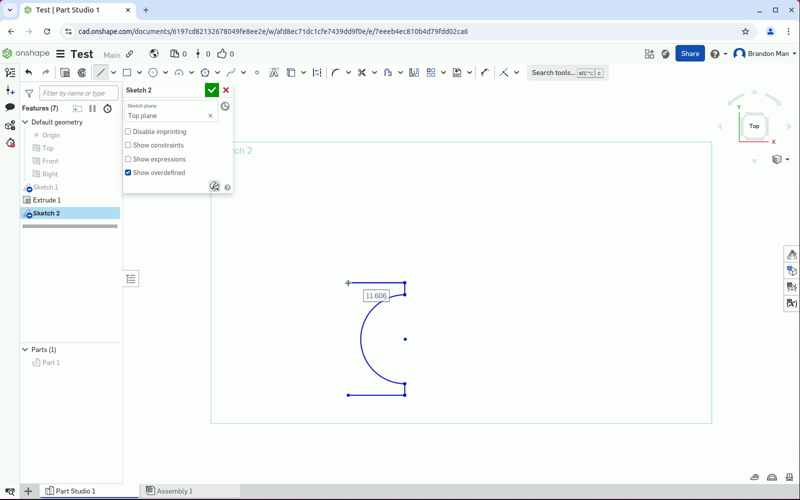
mouse_move(348, 395)
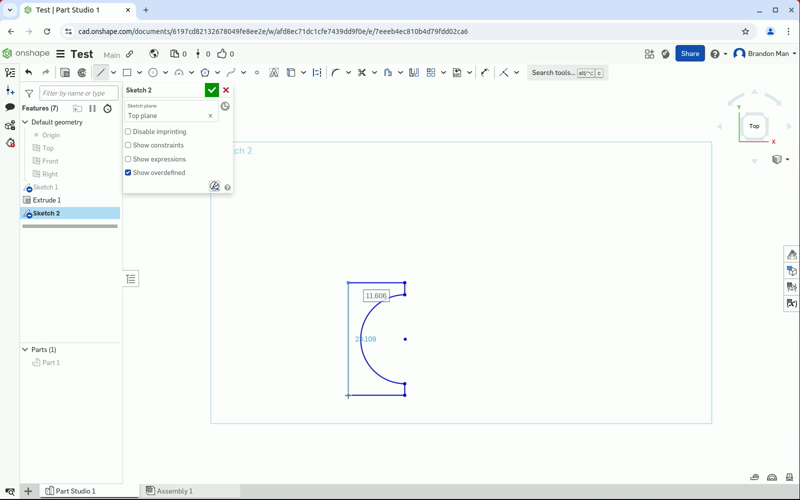
key_up(shift)
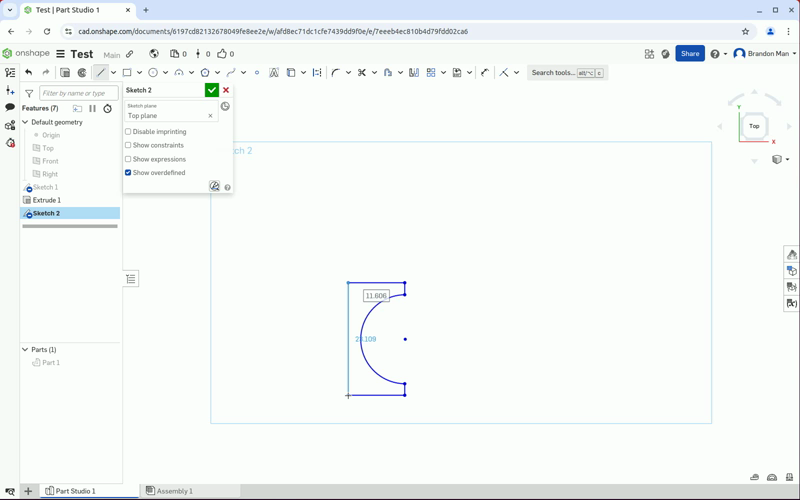
click(348, 395)
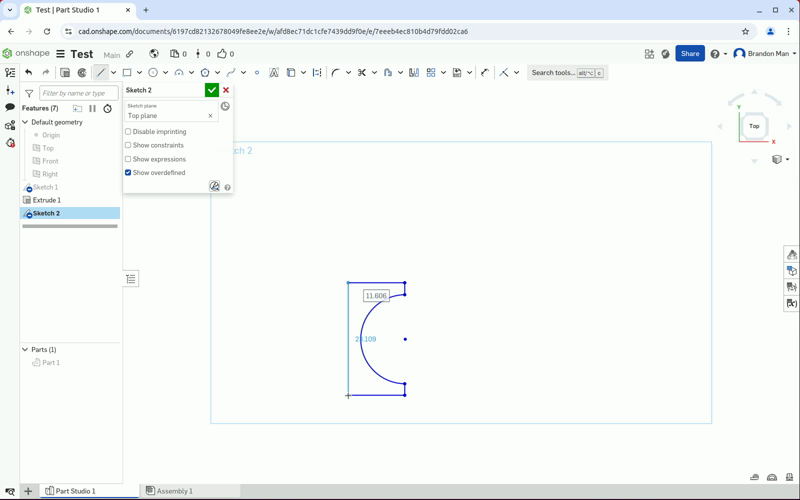
key(esc)
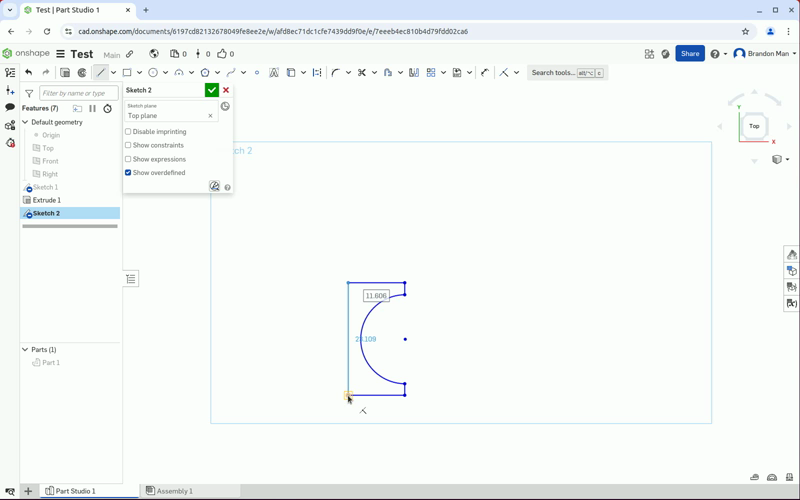
mouse_move(376, 294)
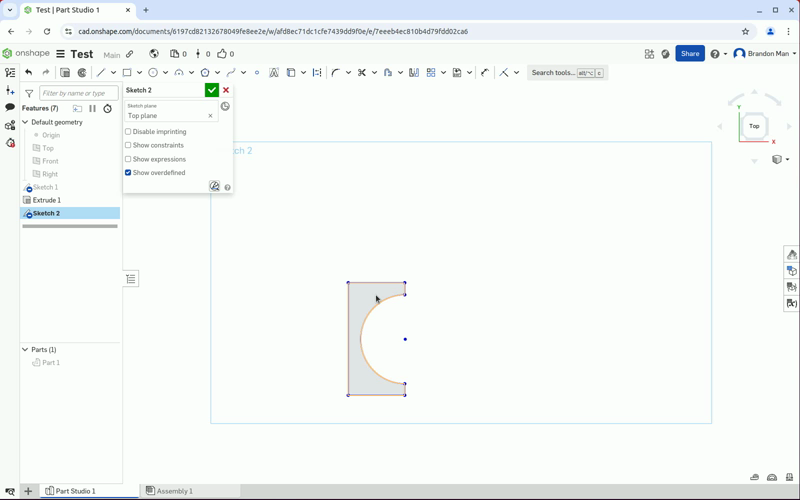
scroll(6)
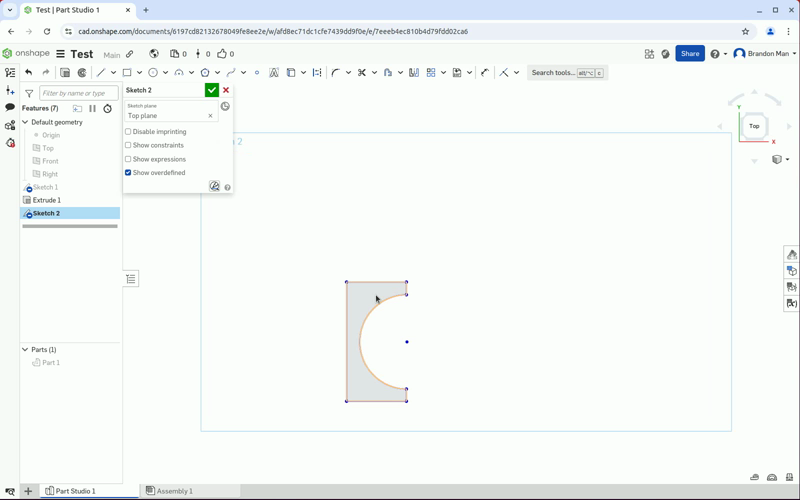
scroll(6)
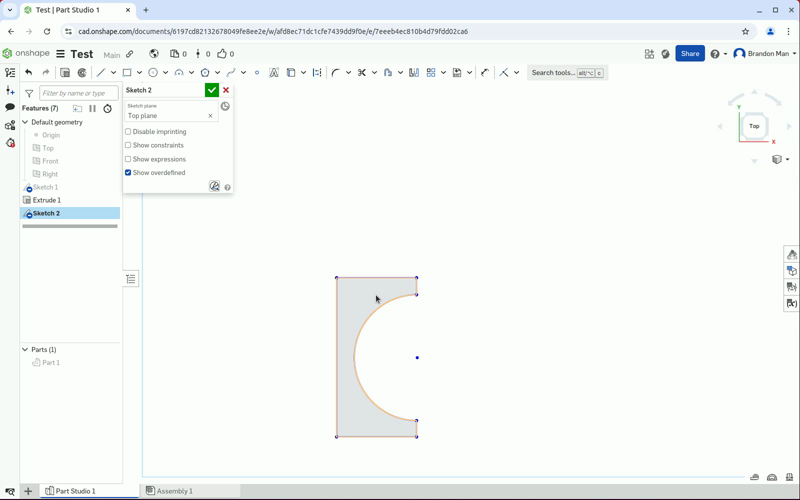
scroll(6)
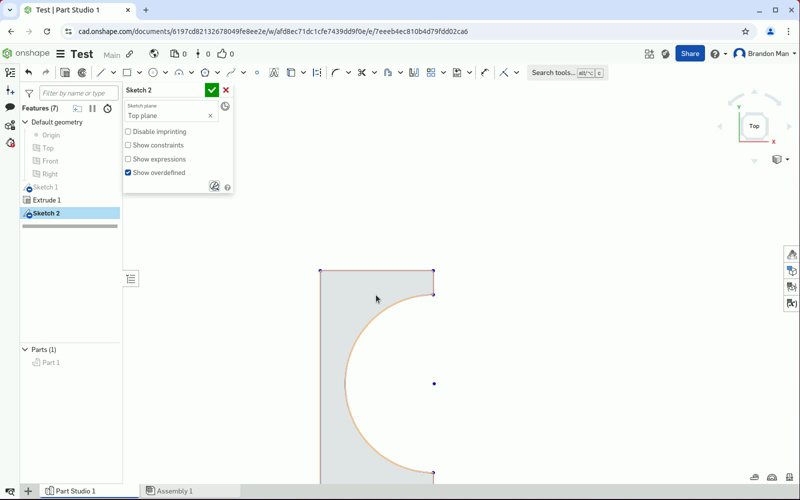
scroll(6)
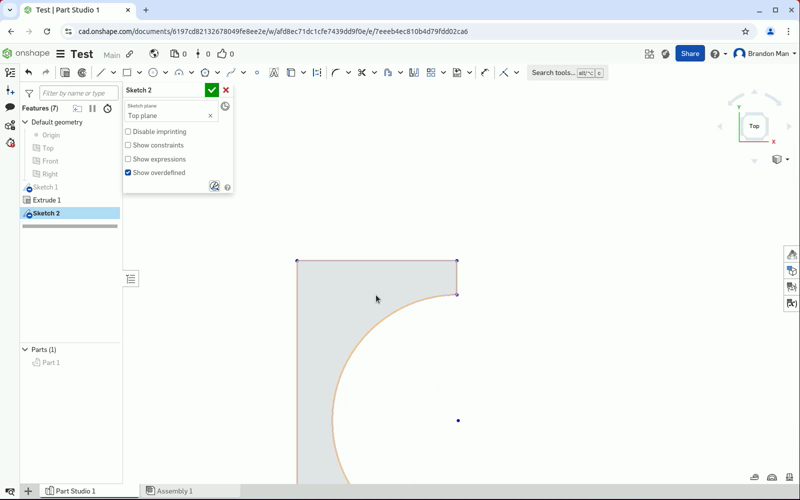
scroll(6)
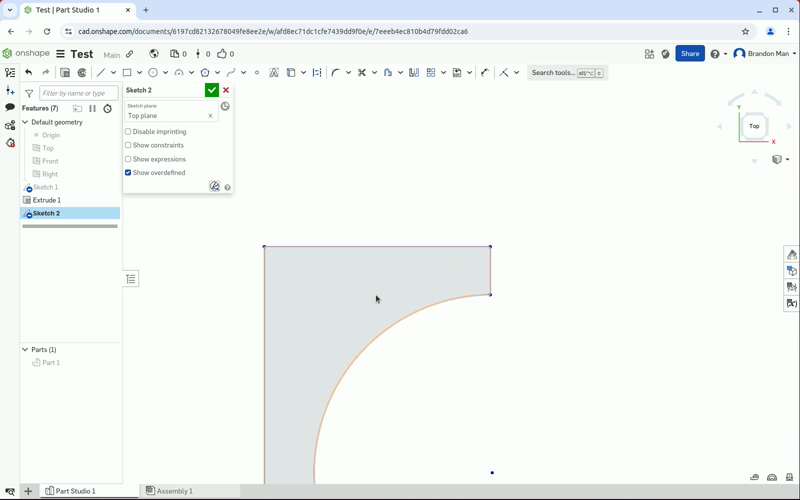
scroll(6)
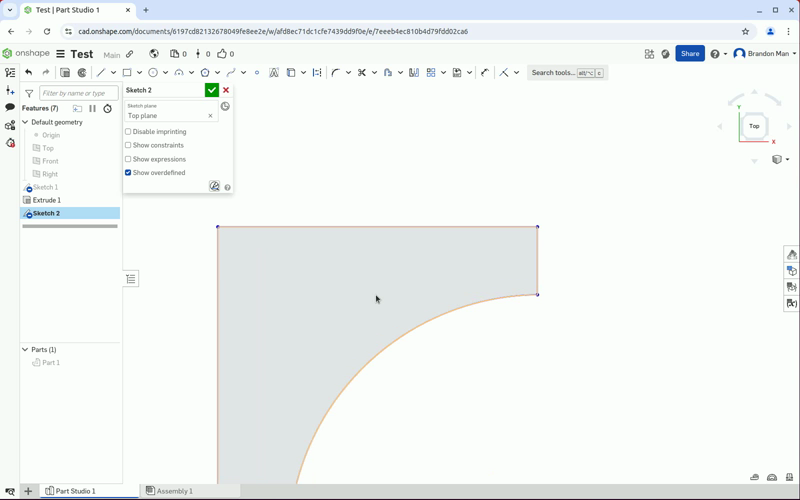
scroll(6)
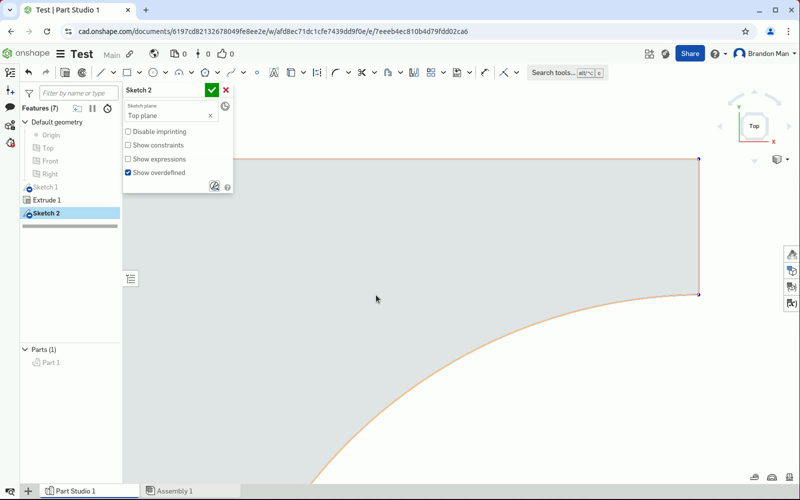
click(376, 294)
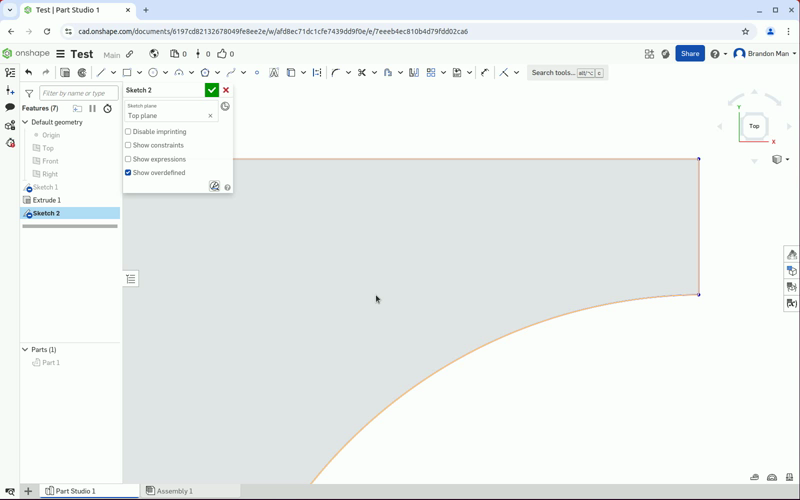
scroll(-6)
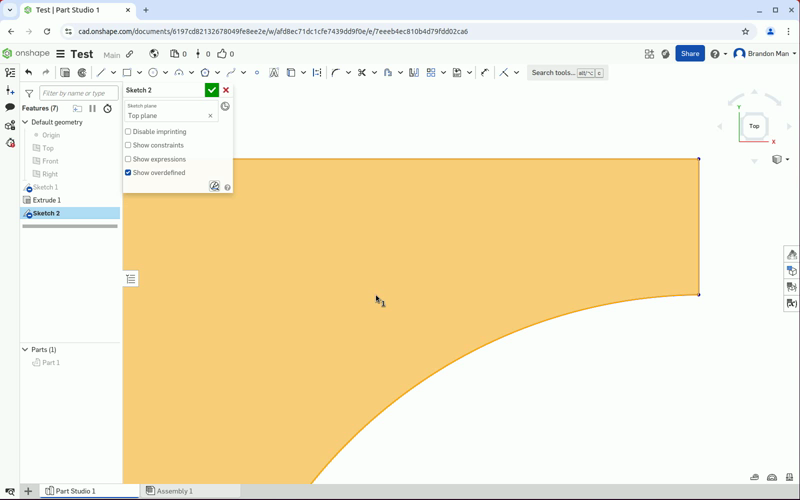
scroll(-6)
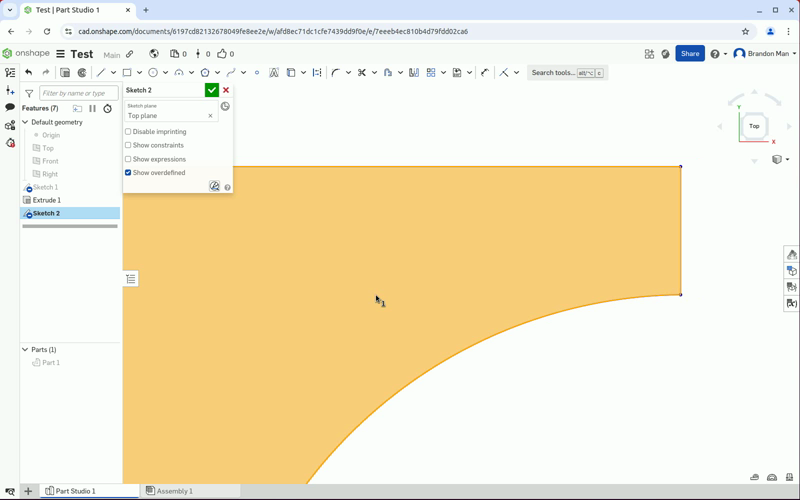
scroll(-6)
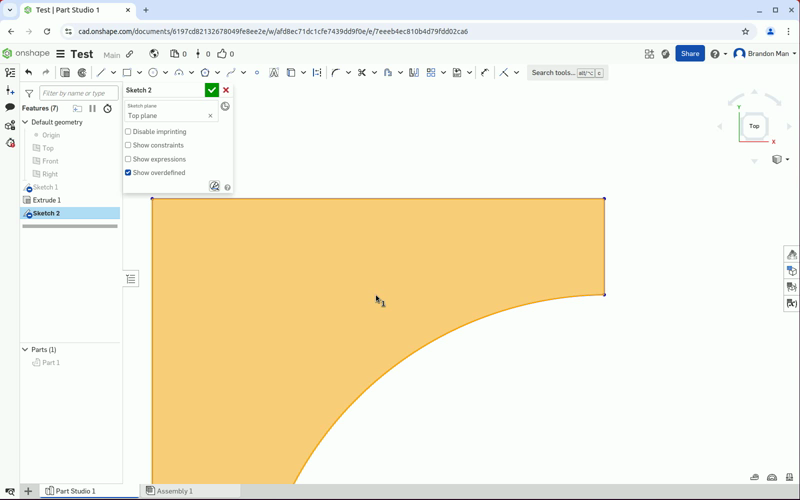
scroll(-6)
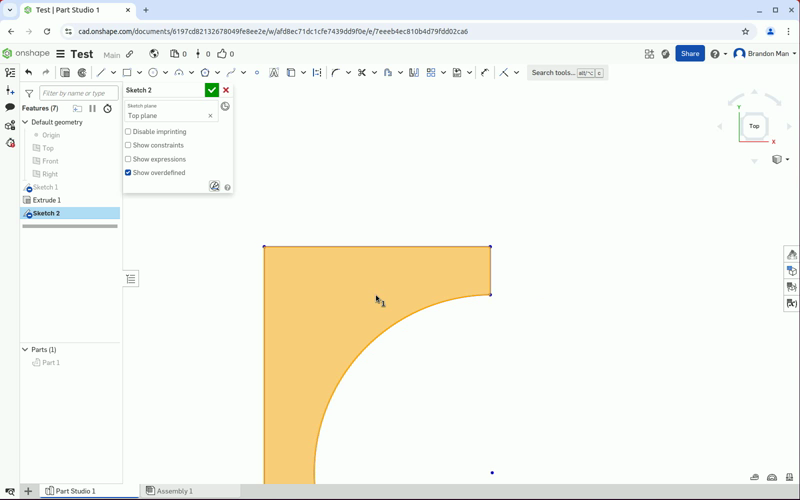
scroll(-6)
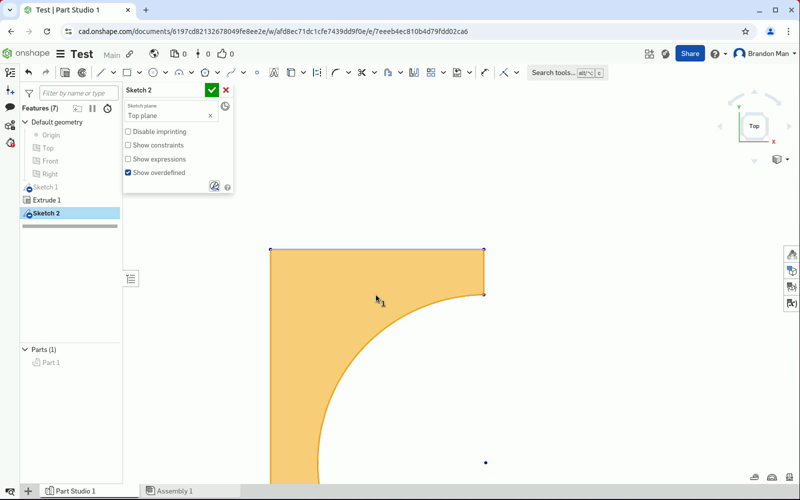
scroll(-6)
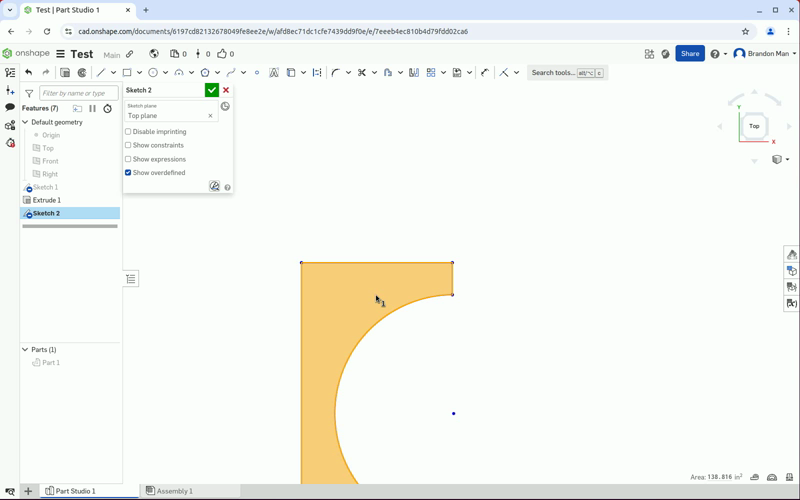
scroll(-6)
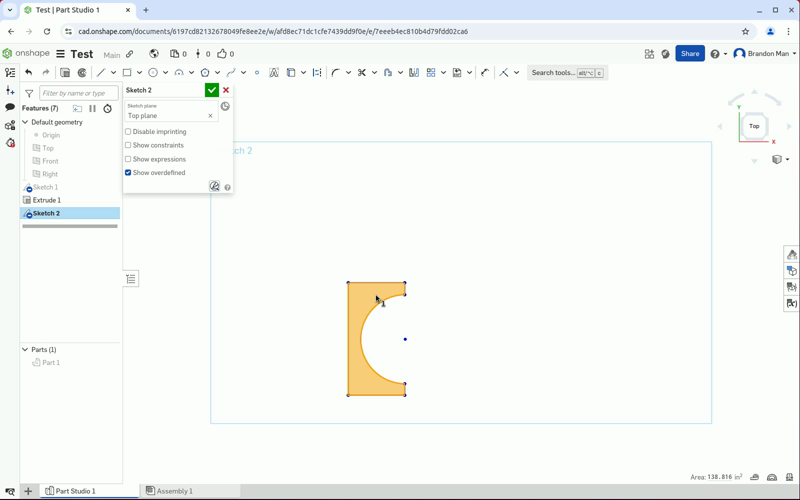
mouse_move(73, 352)
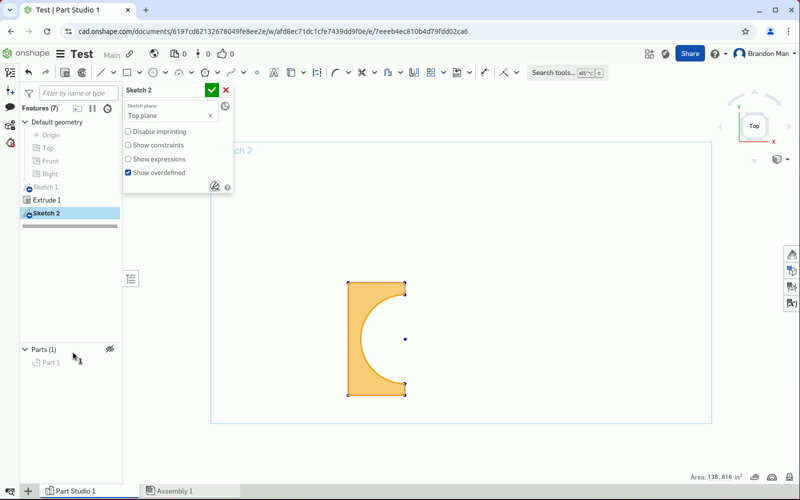
key(shift+y)
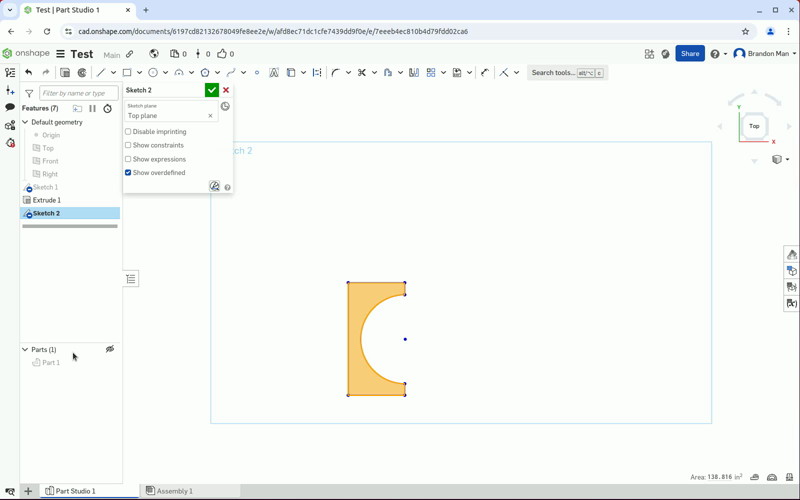
key(shift+e)
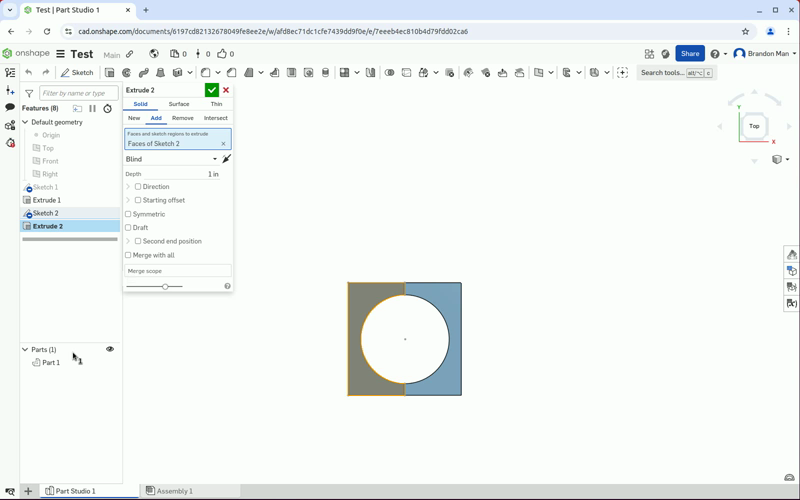
mouse_move(143, 106)
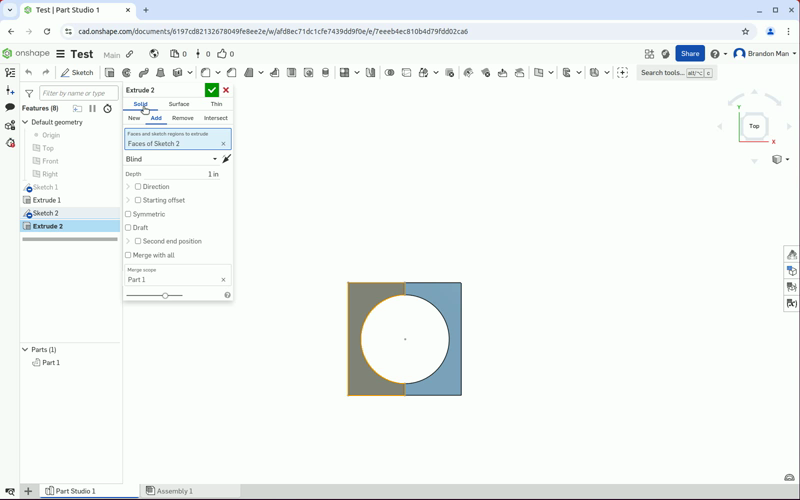
click(143, 106)
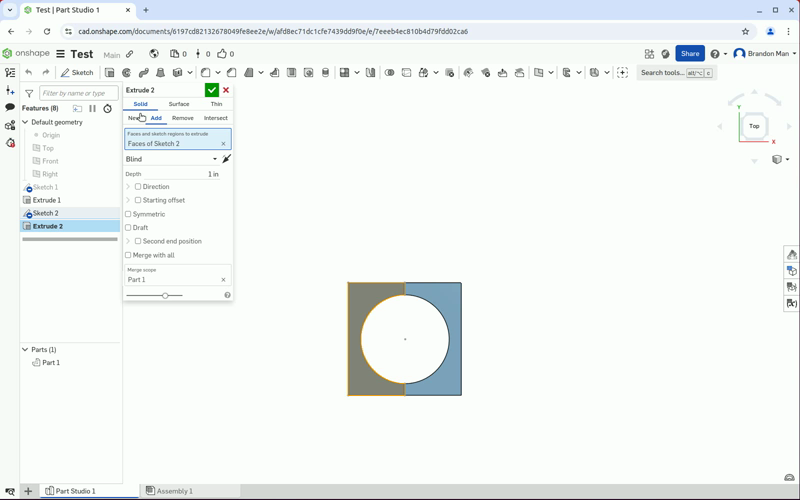
mouse_move(137, 120)
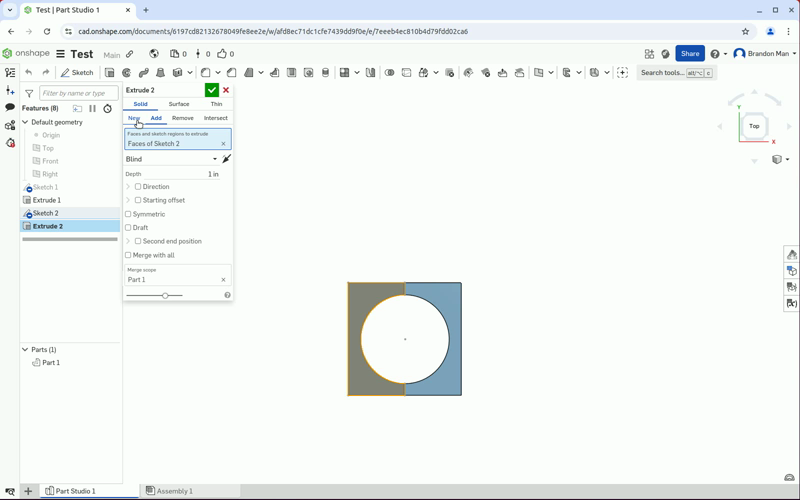
click(137, 120)
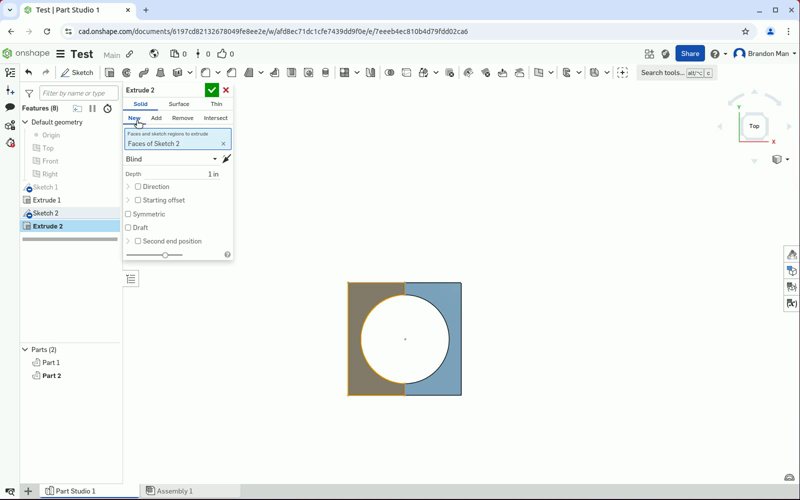
key(tab, 4)
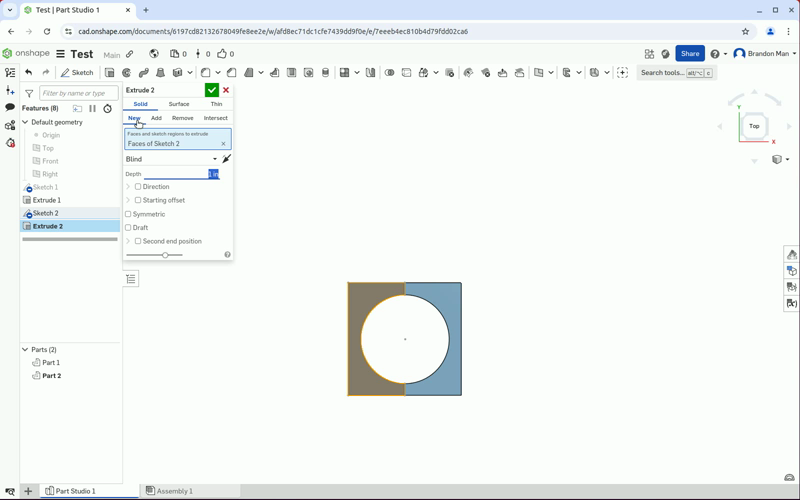
text(1.926)
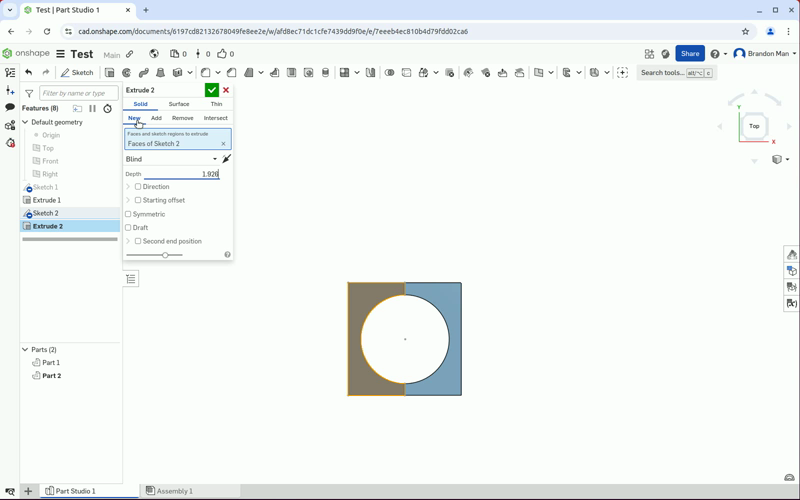
key(enter)
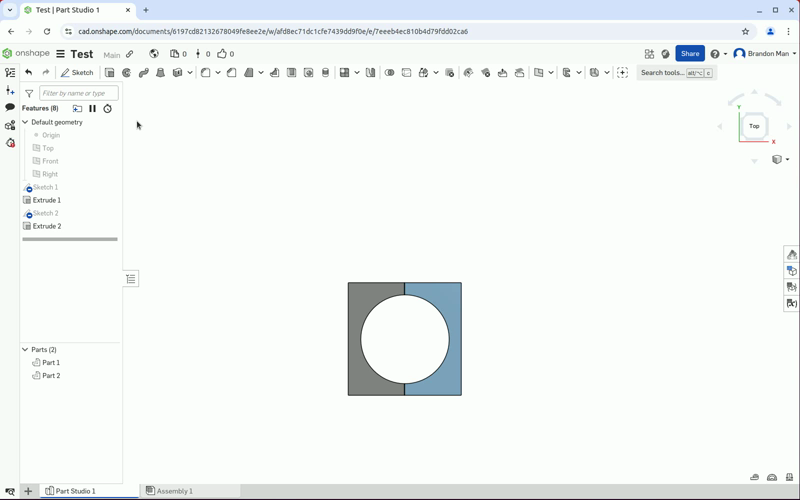
key(shift+h)
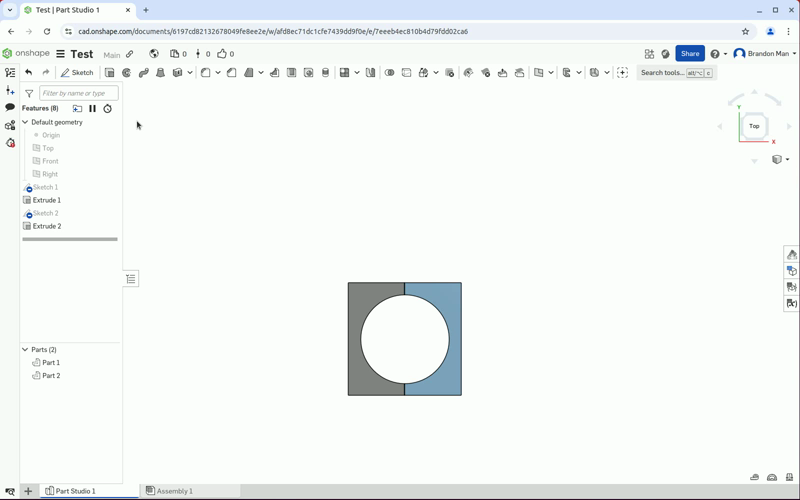
key(shift+h)
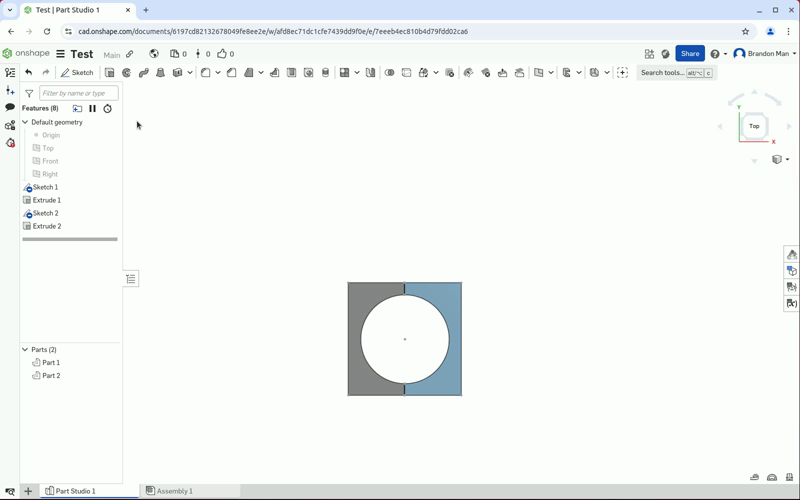
key(shift+7)
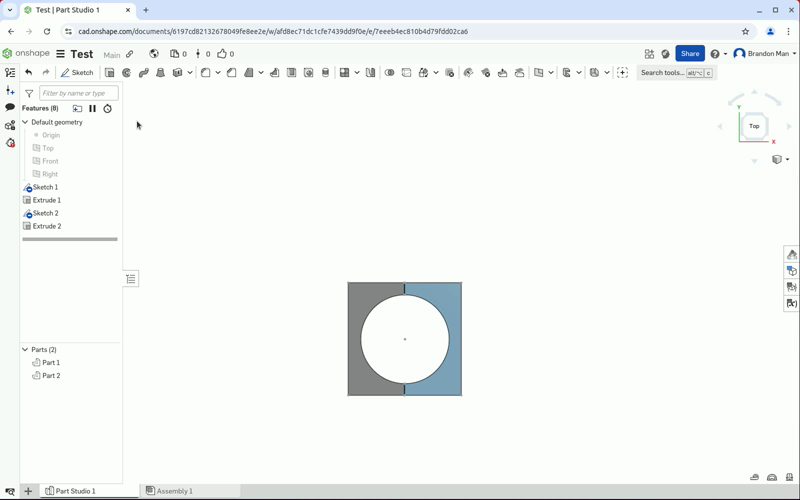
key(up, 3)
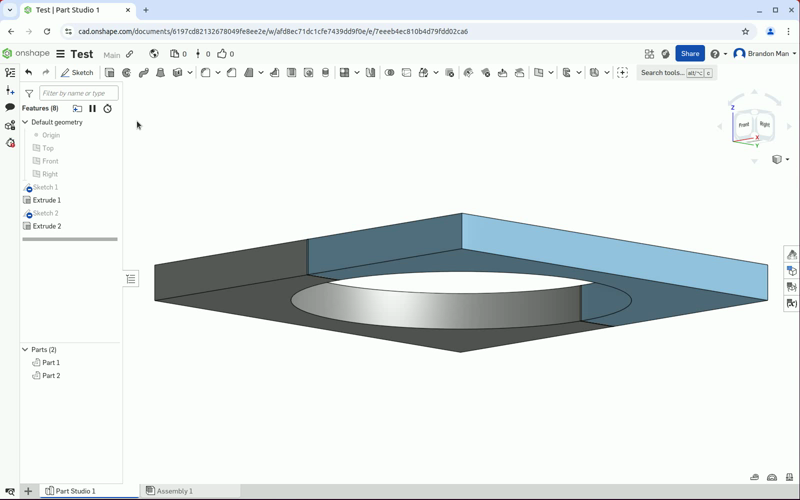
key(left, 3)
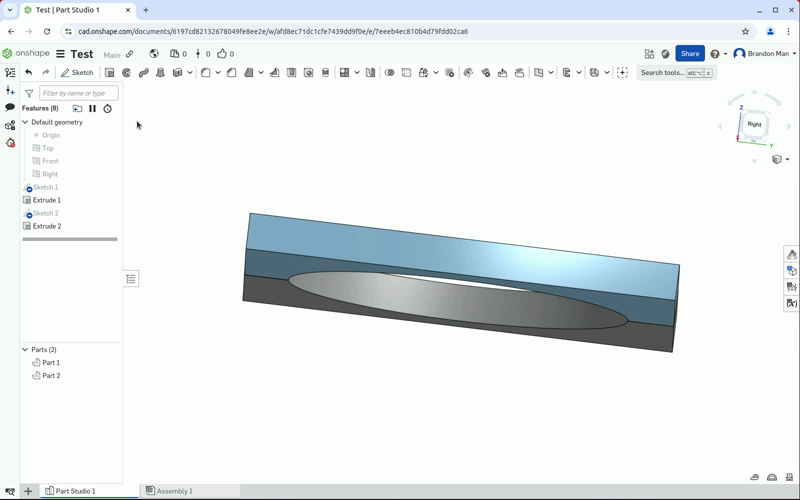
key(right, 3)
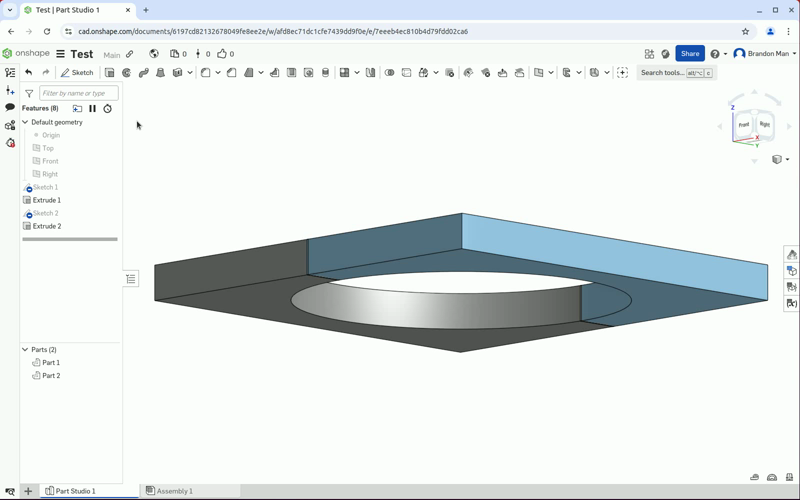
key(down, 3)
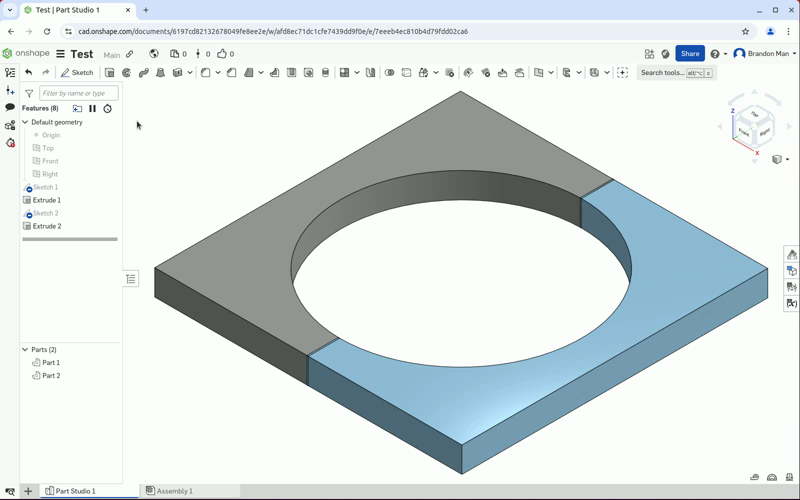
mouse_move(73, 189)
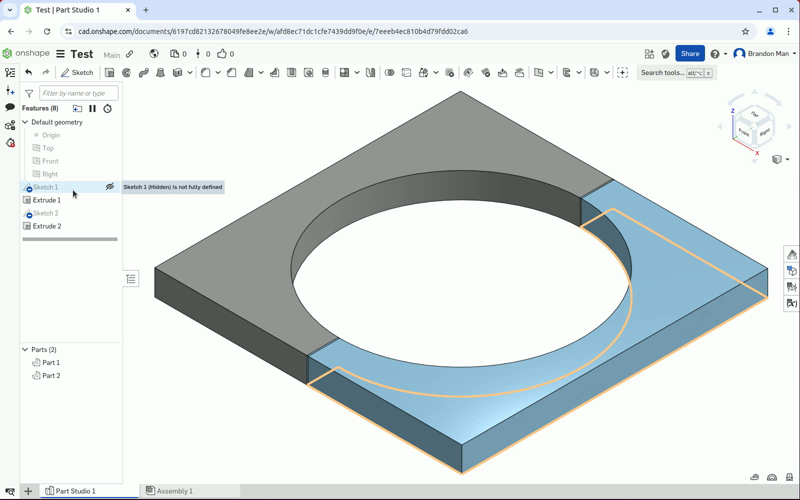
click(73, 189)